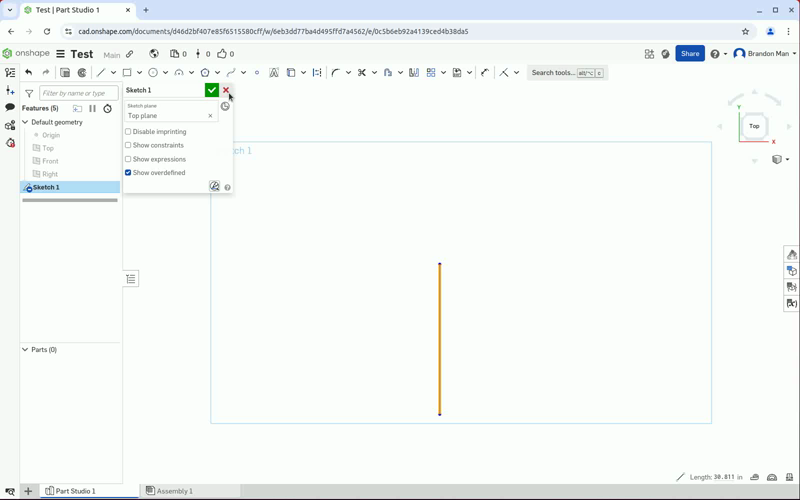
key(shift+h)
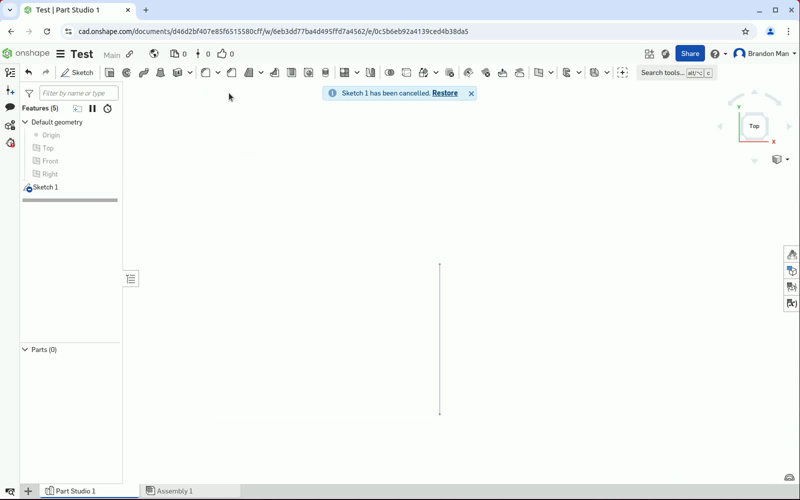
key(shift+s)
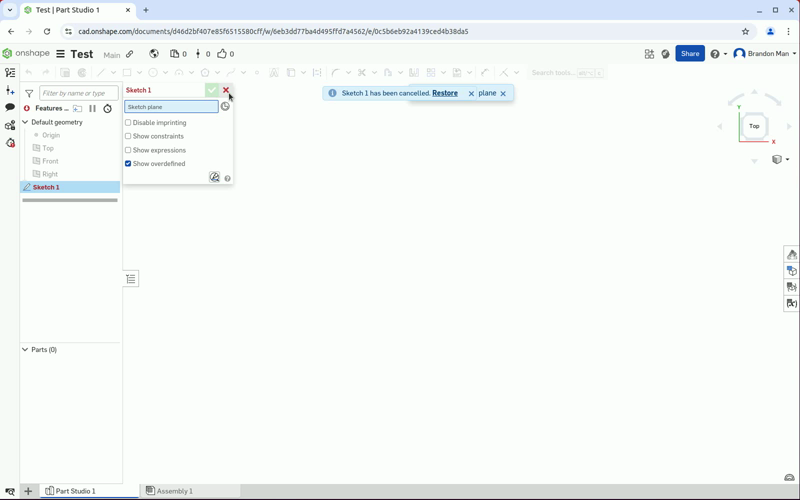
mouse_move(73, 150)
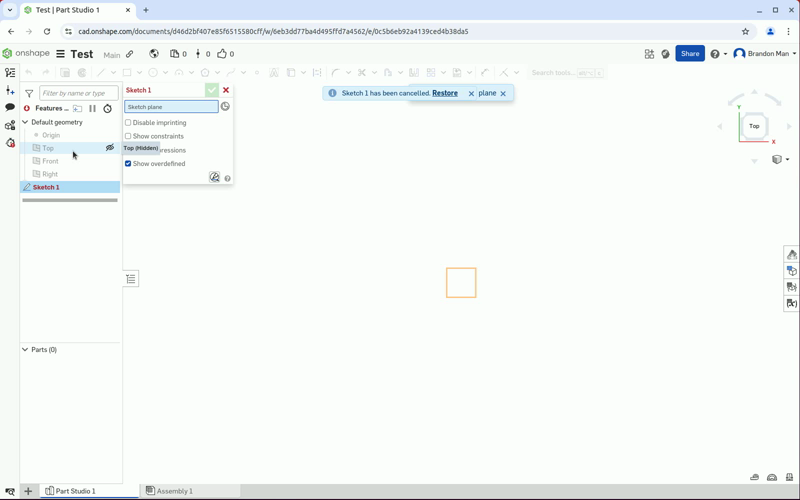
click(73, 150)
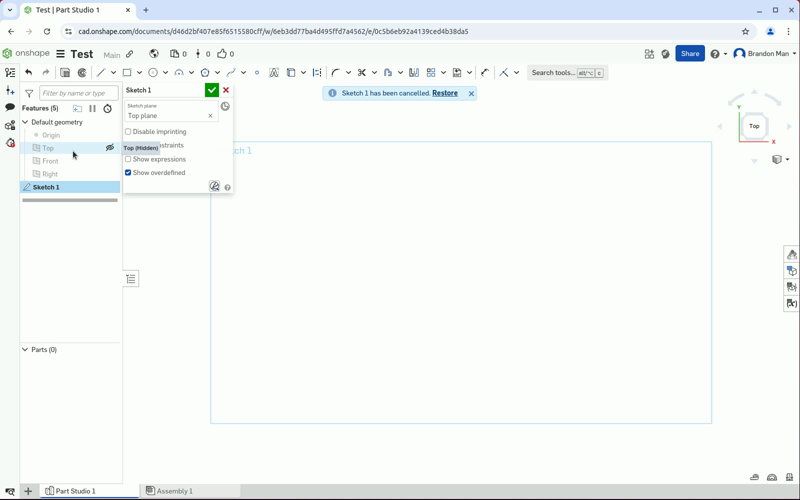
mouse_move(73, 352)
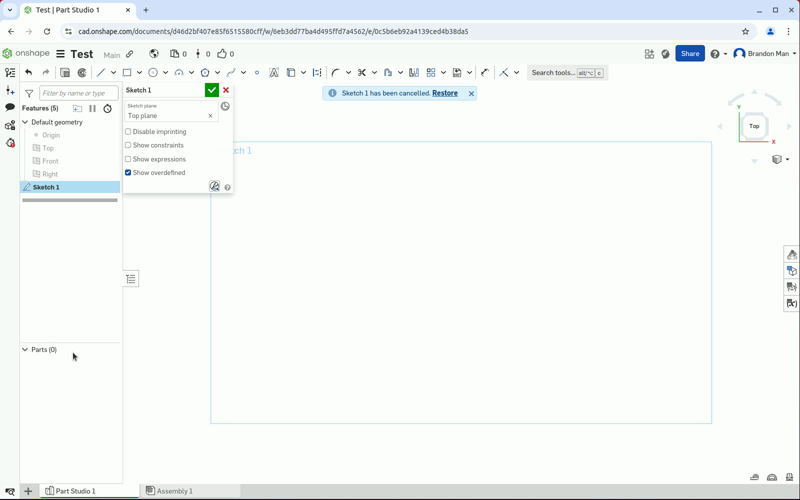
key(y)
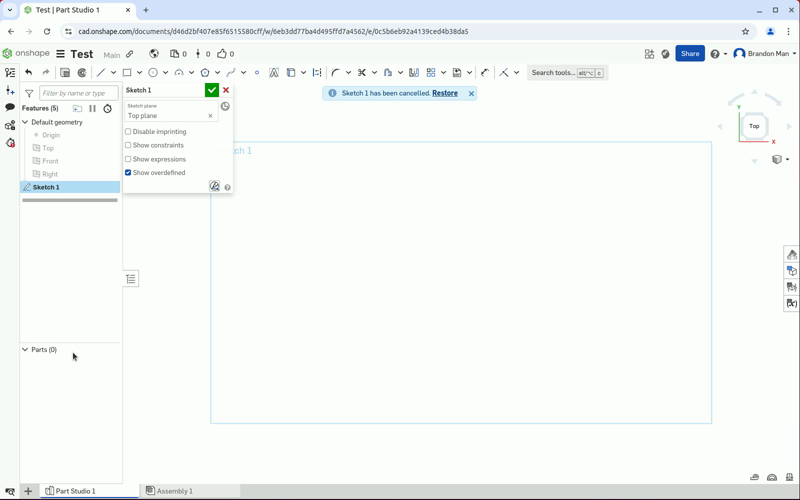
key(l)
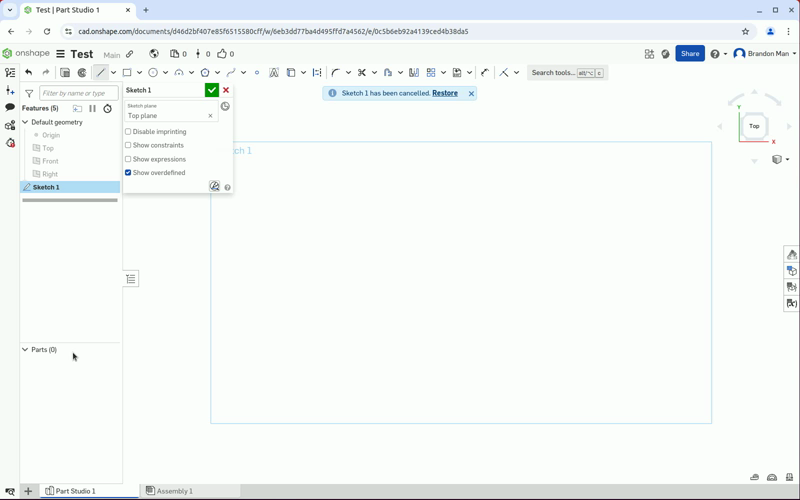
key_down(shift)
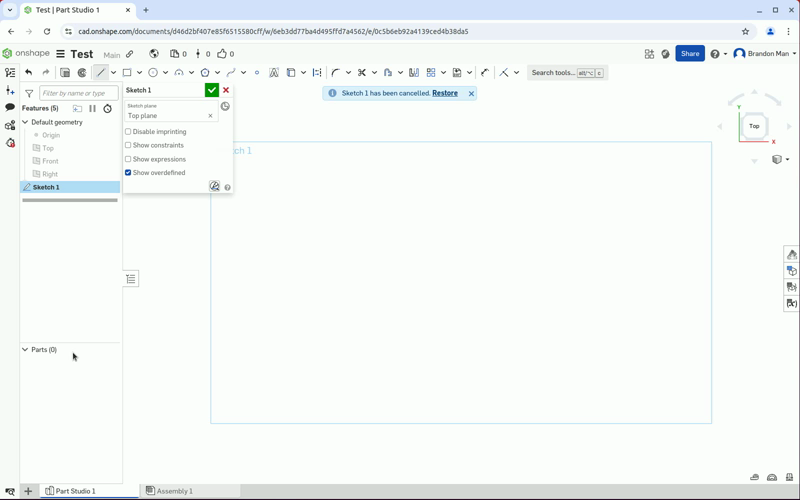
mouse_move(410, 353)
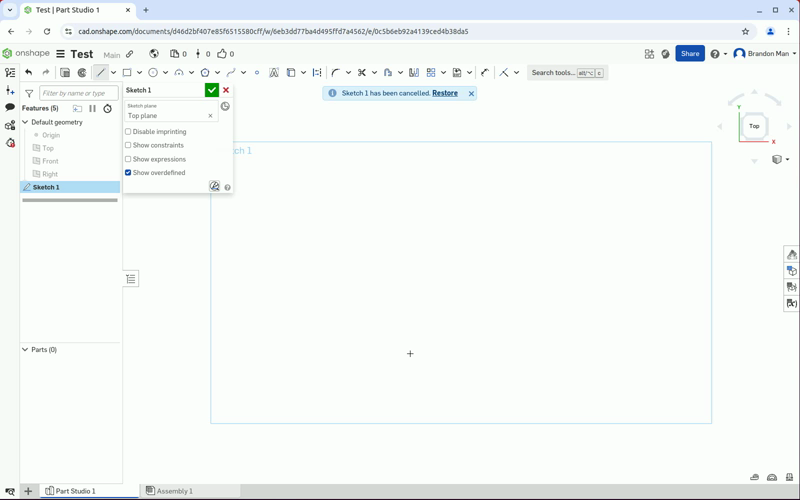
click(410, 353)
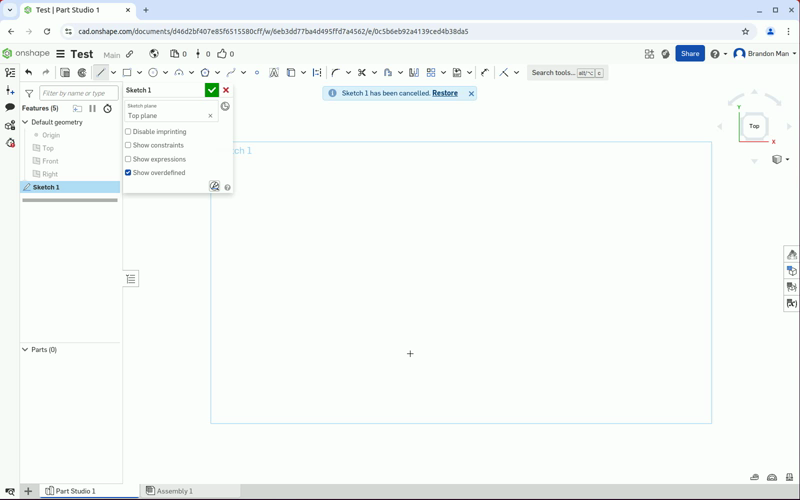
key_up(shift)
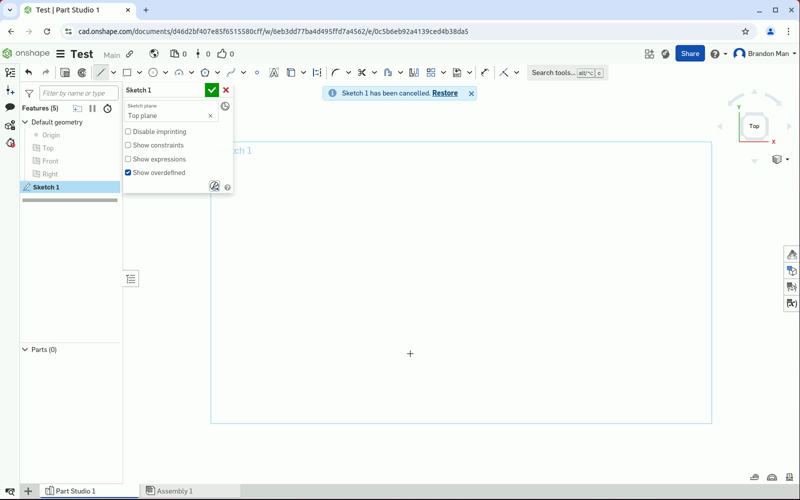
key_down(shift)
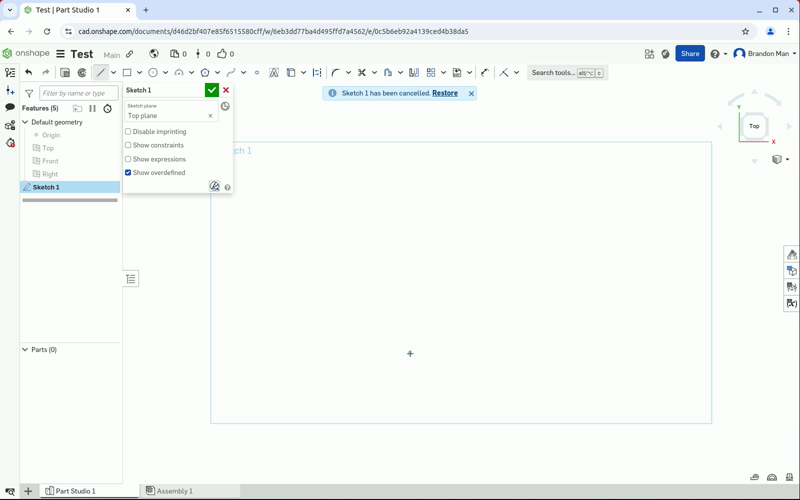
mouse_move(512, 353)
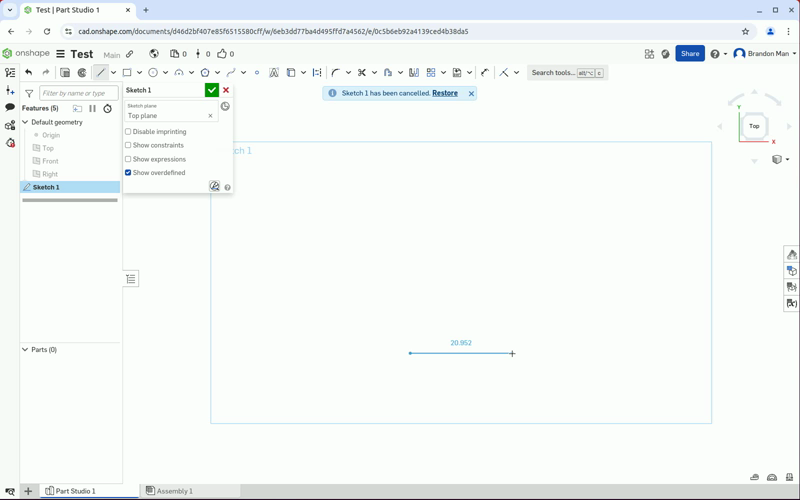
click(512, 353)
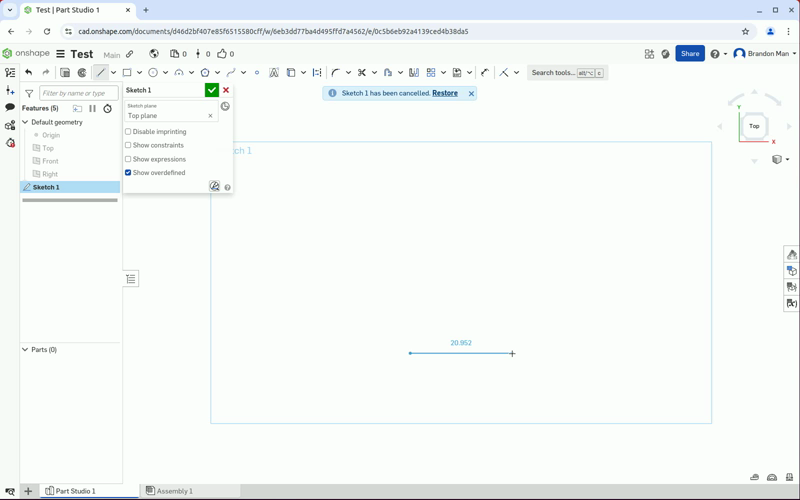
key_up(shift)
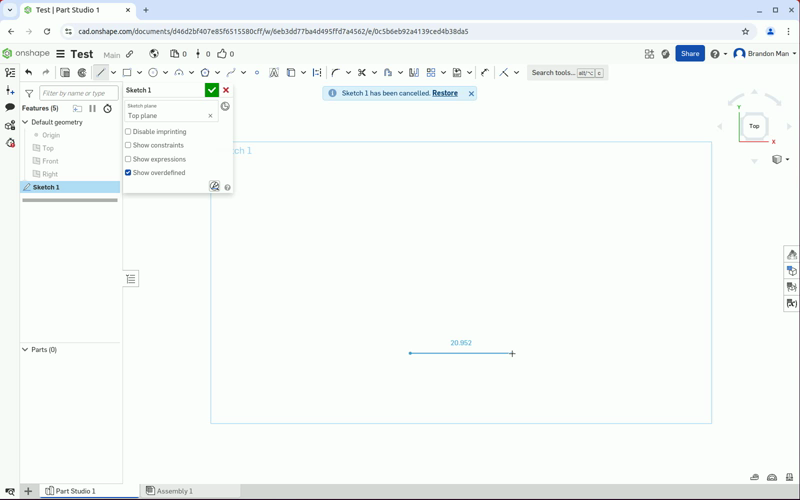
key_down(shift)
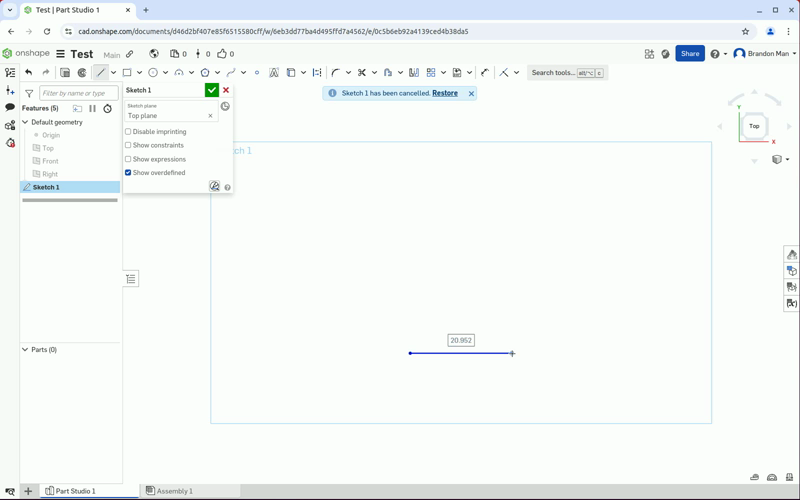
mouse_move(512, 213)
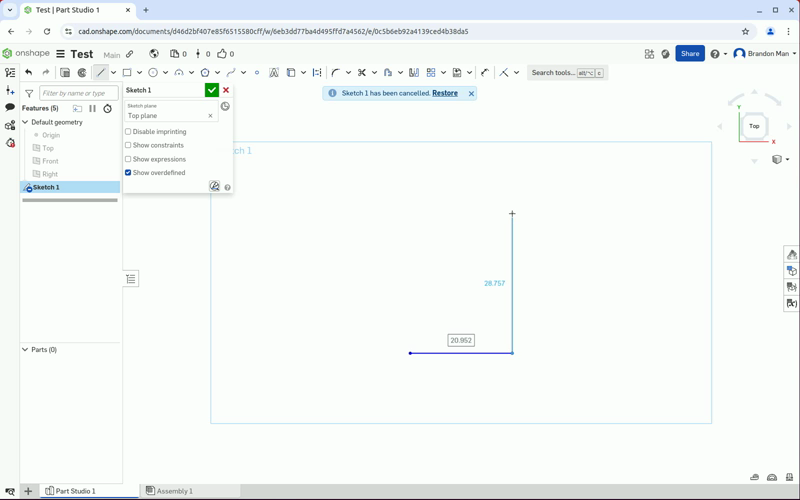
click(512, 213)
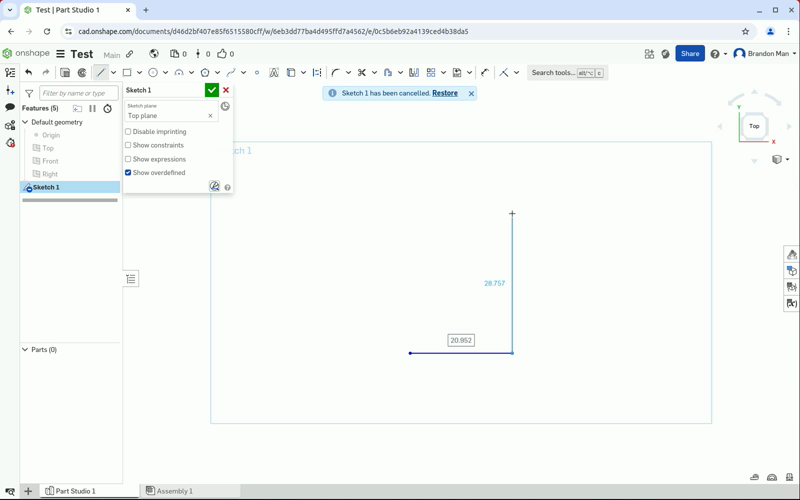
key_up(shift)
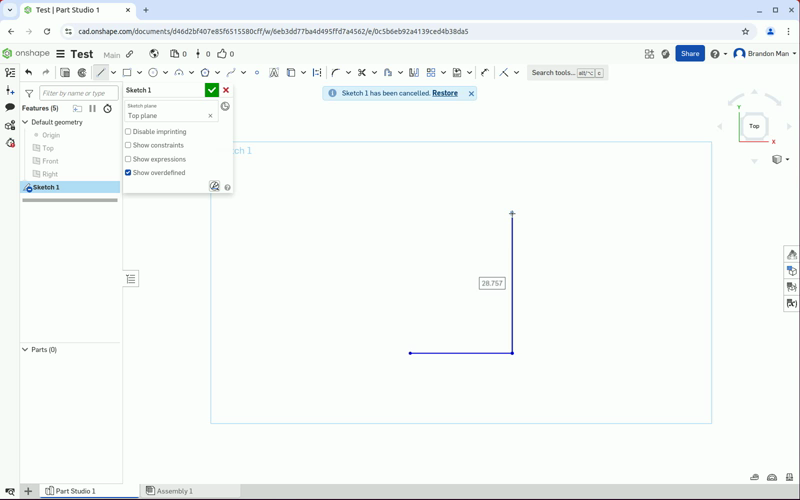
key_down(shift)
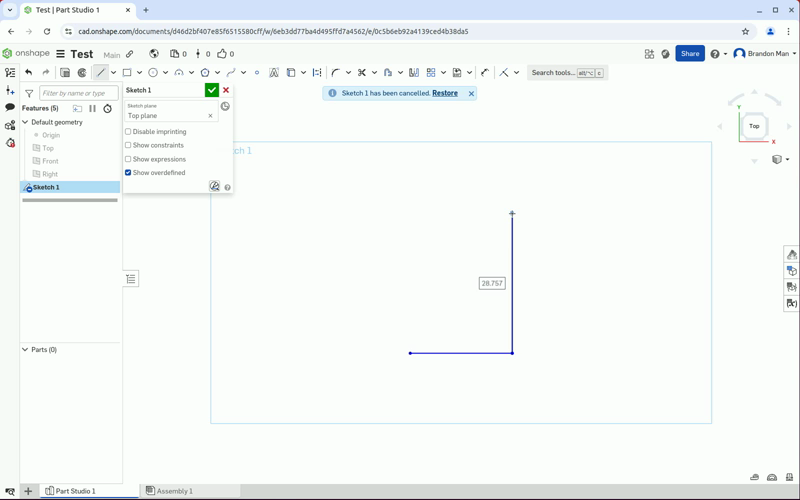
mouse_move(410, 213)
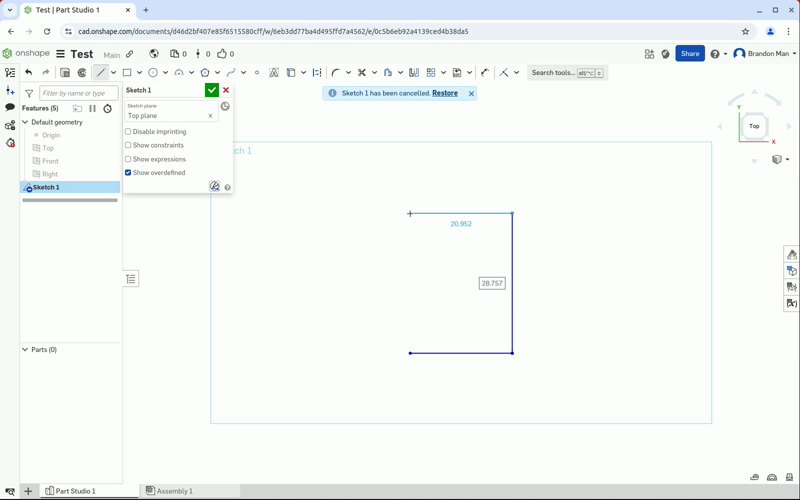
click(410, 213)
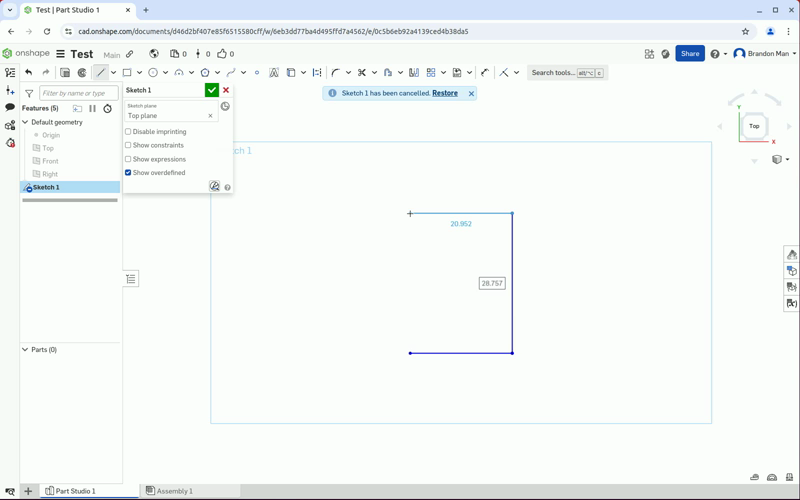
key_up(shift)
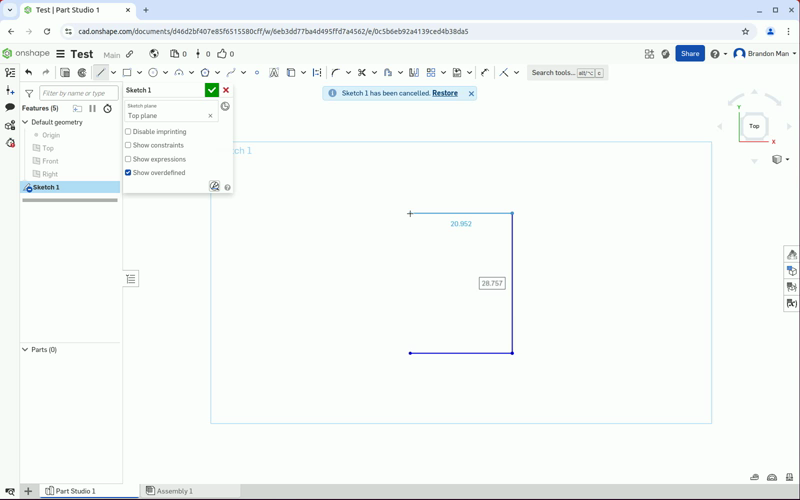
key_down(shift)
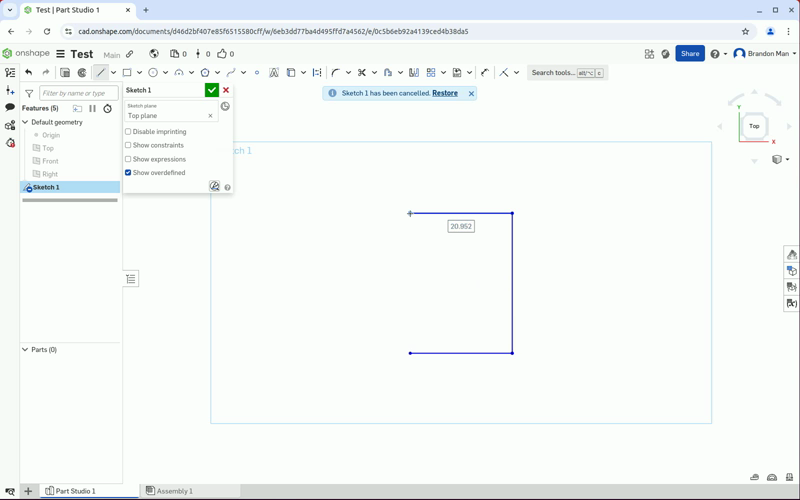
mouse_move(410, 353)
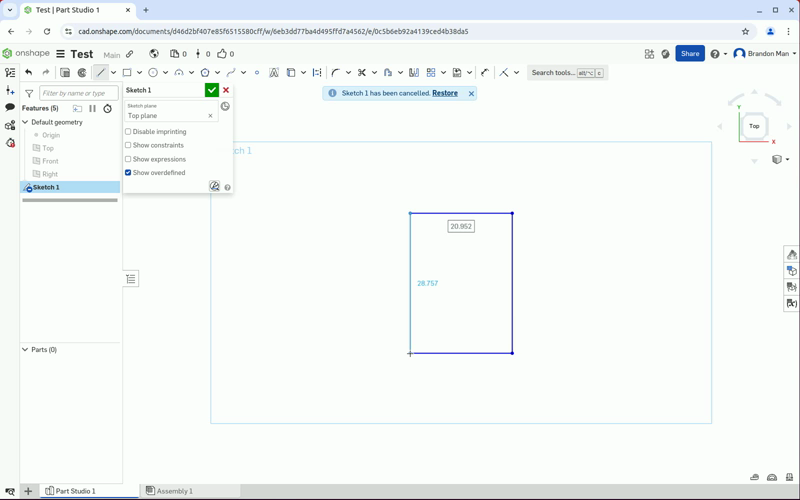
key_up(shift)
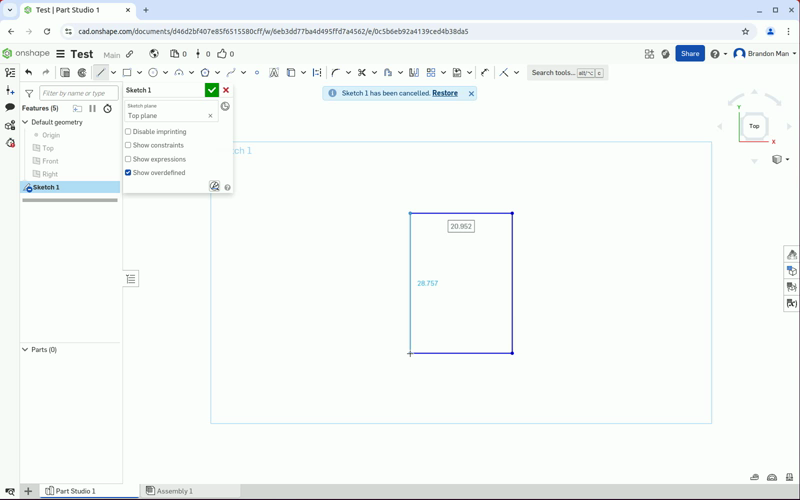
click(410, 353)
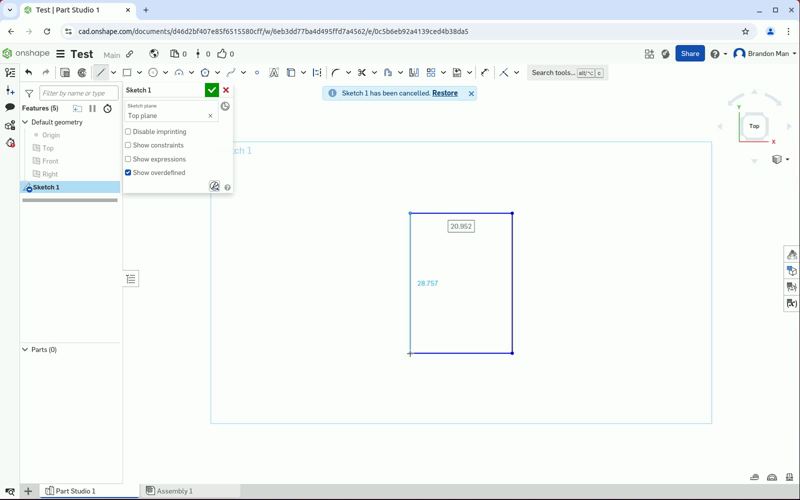
key(esc)
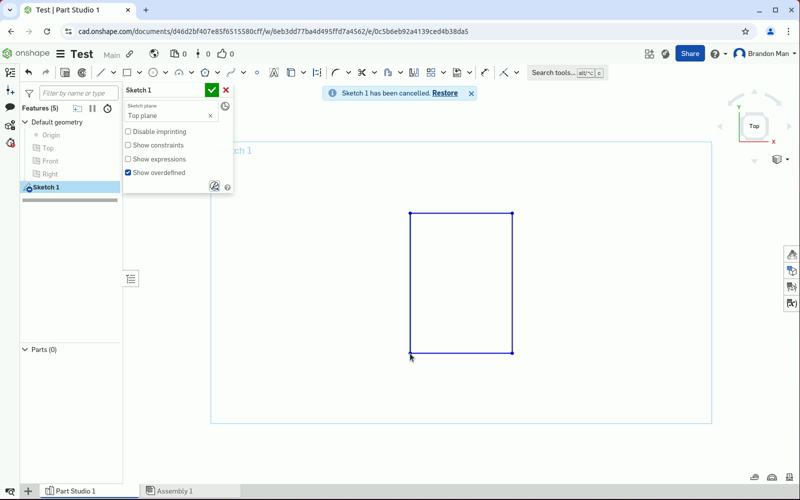
mouse_move(443, 286)
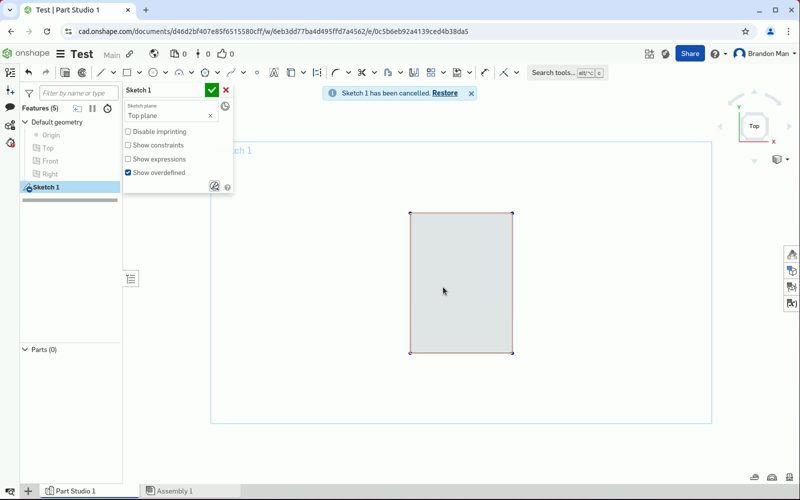
click(443, 286)
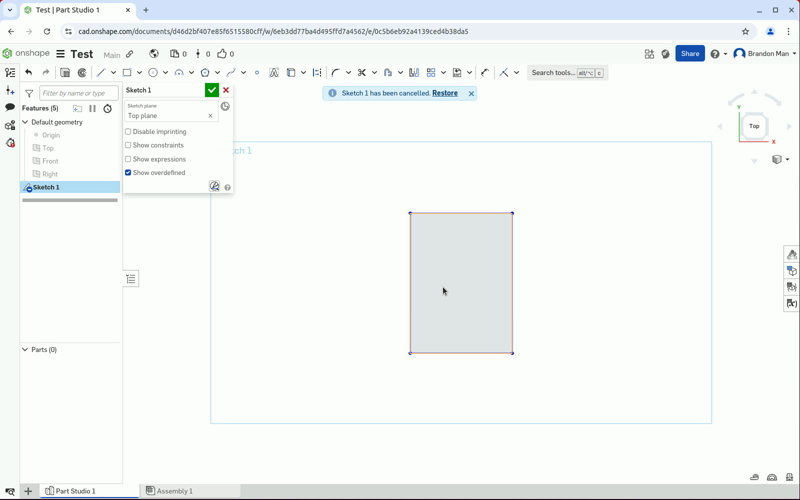
mouse_move(73, 352)
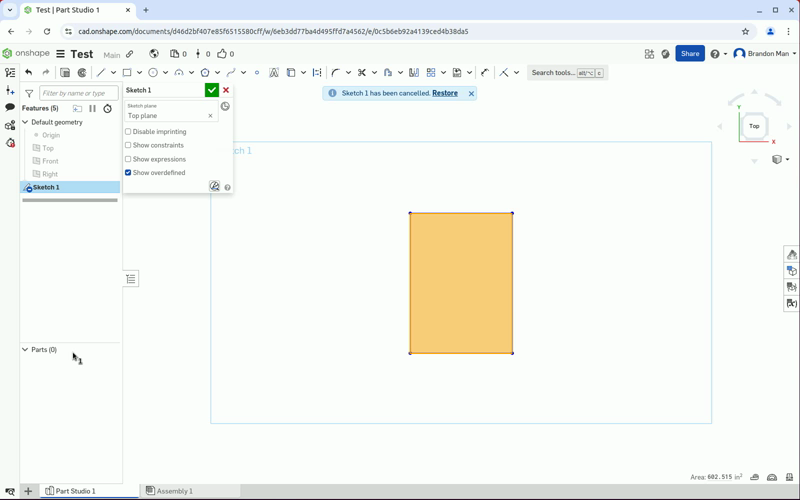
key(shift+y)
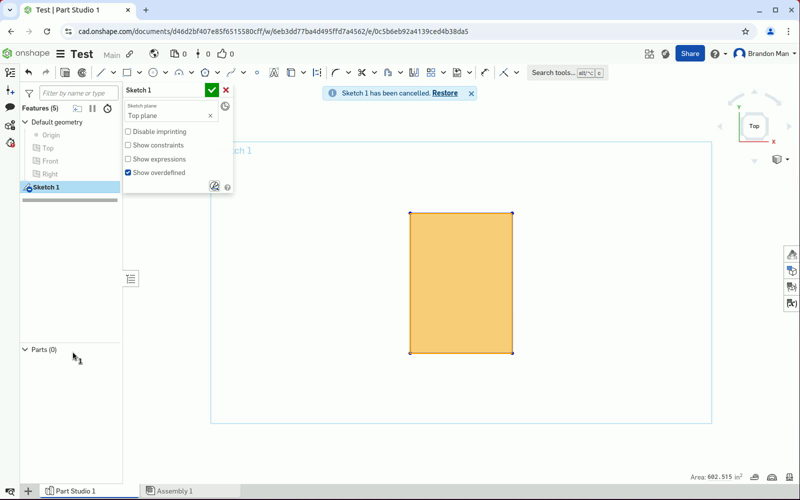
key(shift+e)
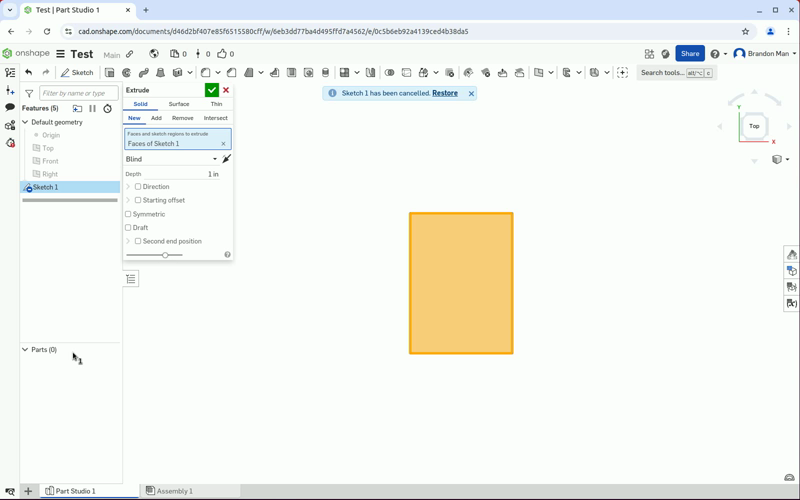
mouse_move(143, 106)
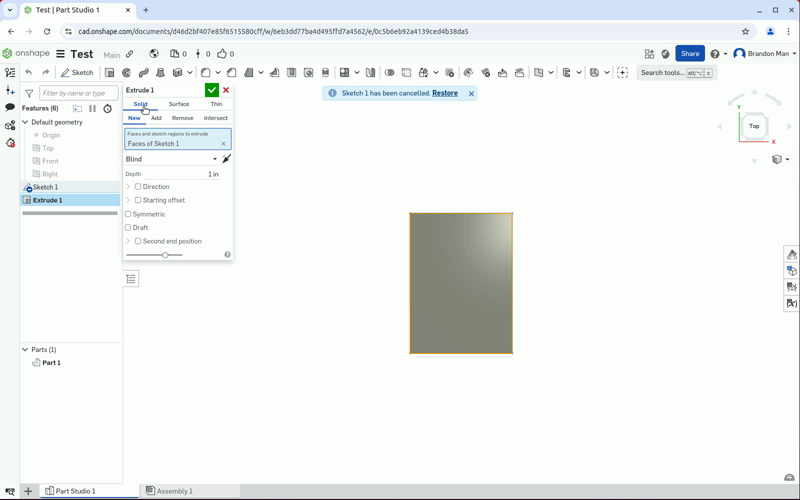
click(143, 106)
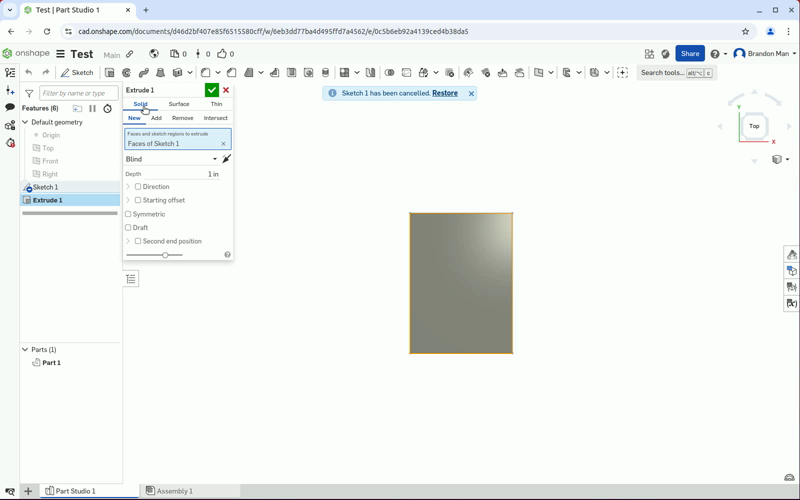
mouse_move(137, 120)
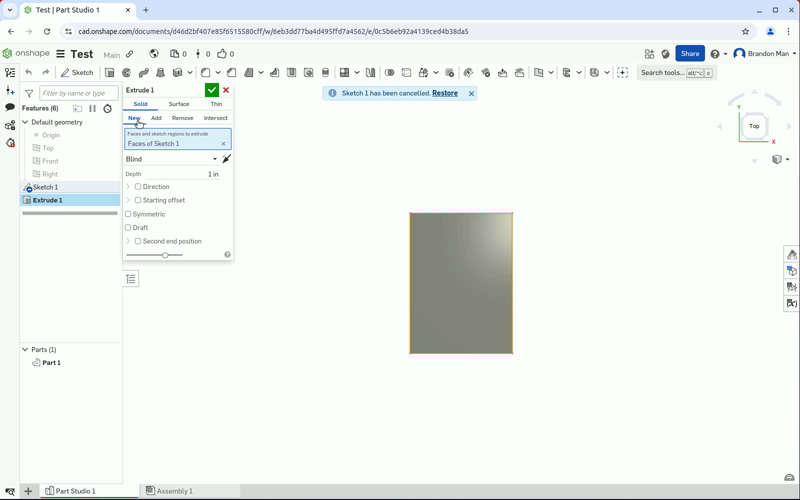
click(137, 120)
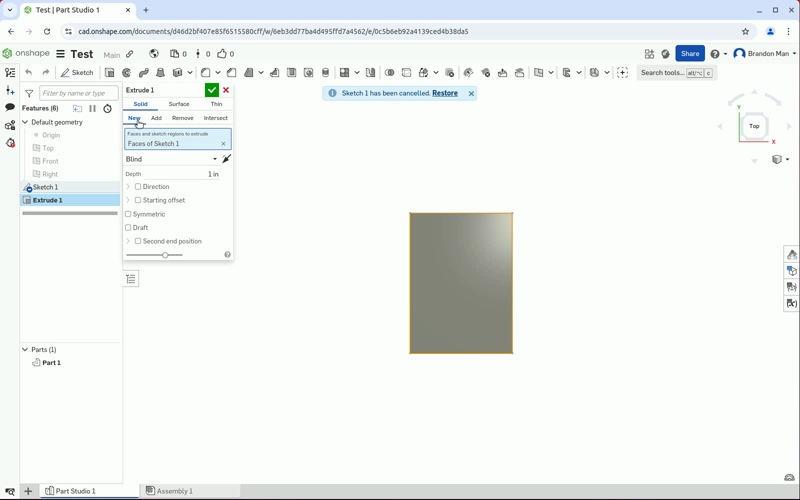
key(tab, 4)
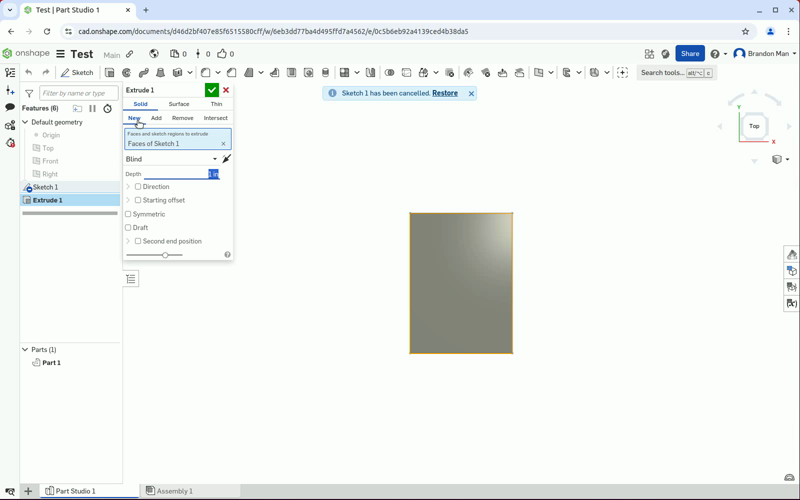
text(6.981)
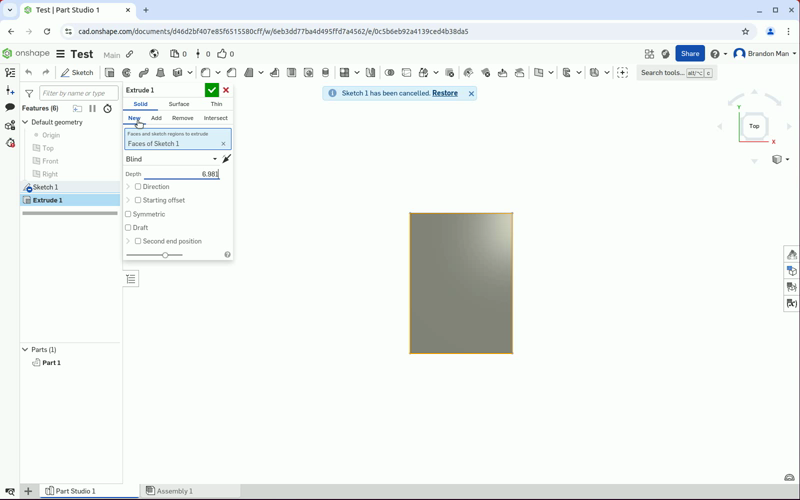
key(enter)
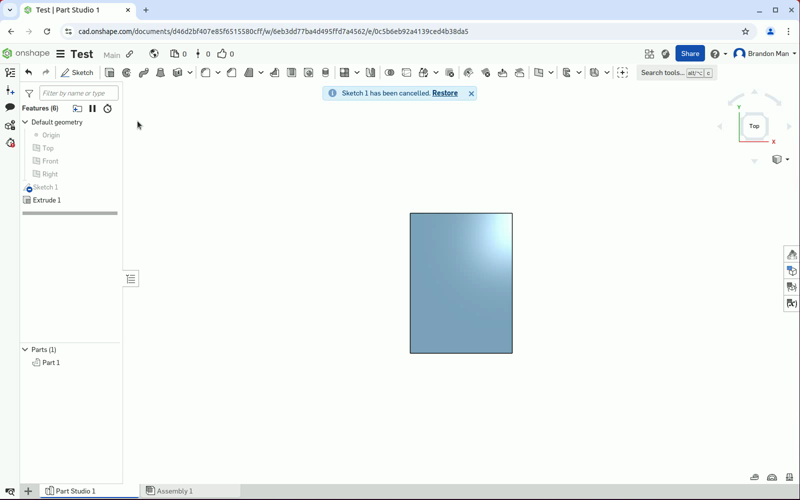
key(shift+h)
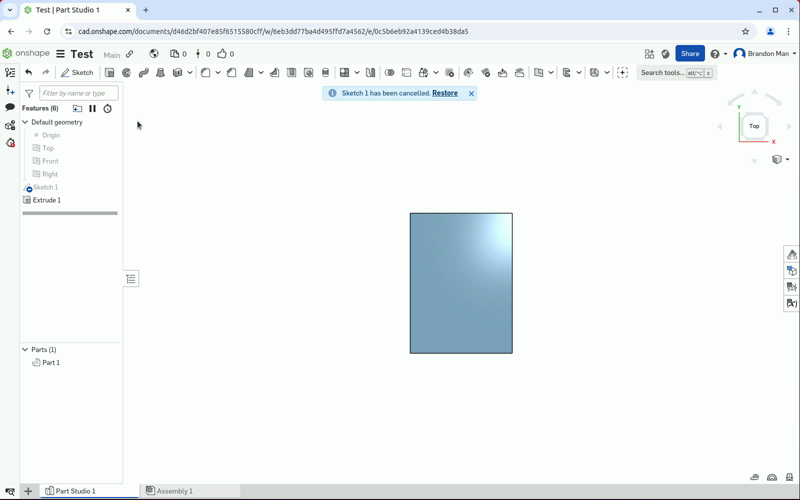
key(shift+h)
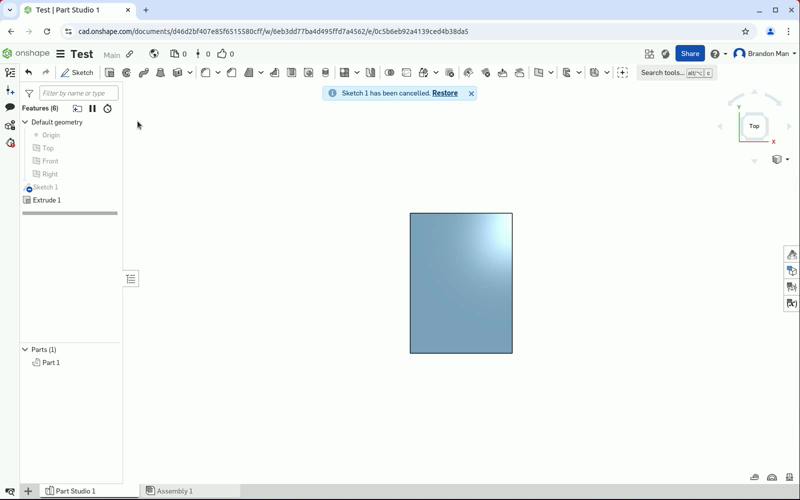
mouse_move(73, 189)
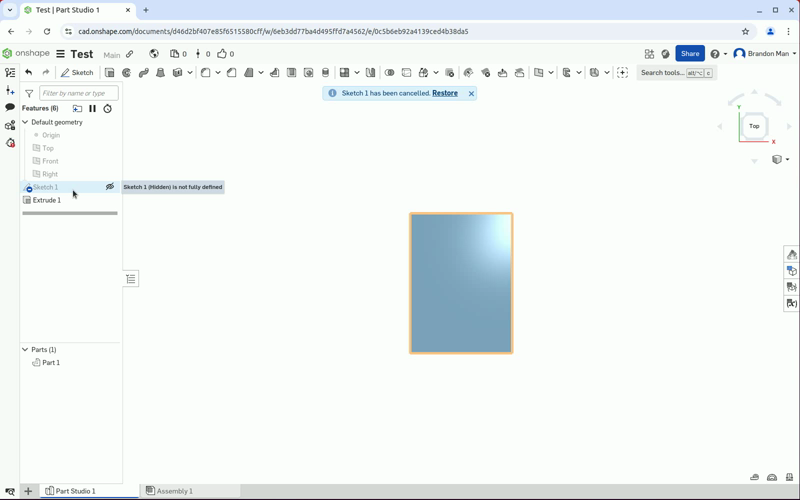
click(73, 189)
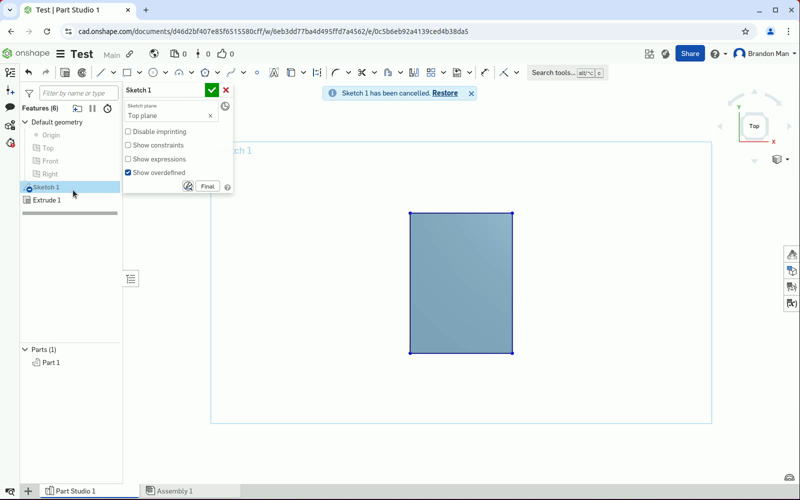
mouse_move(229, 92)
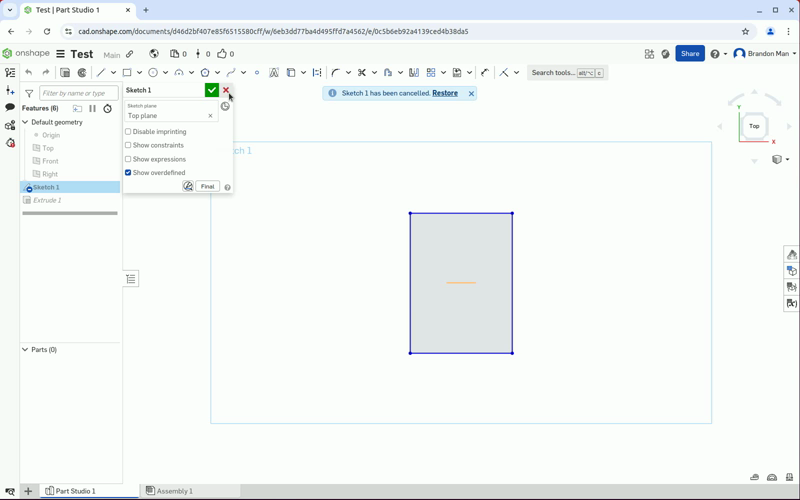
click(229, 92)
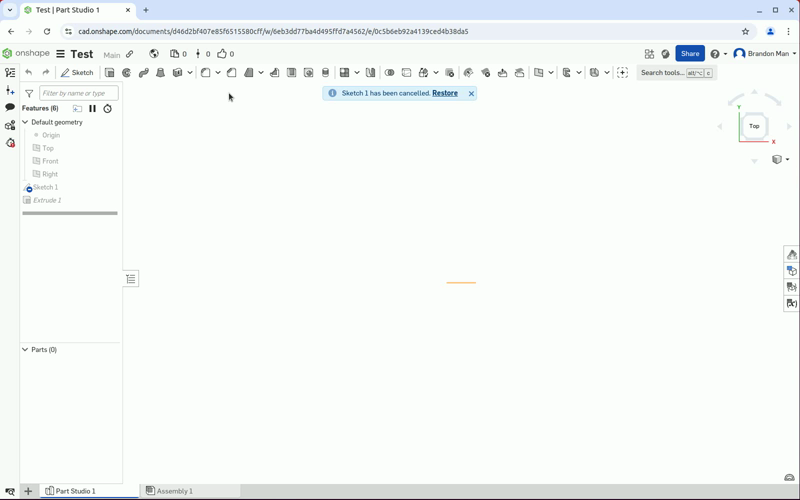
mouse_move(73, 352)
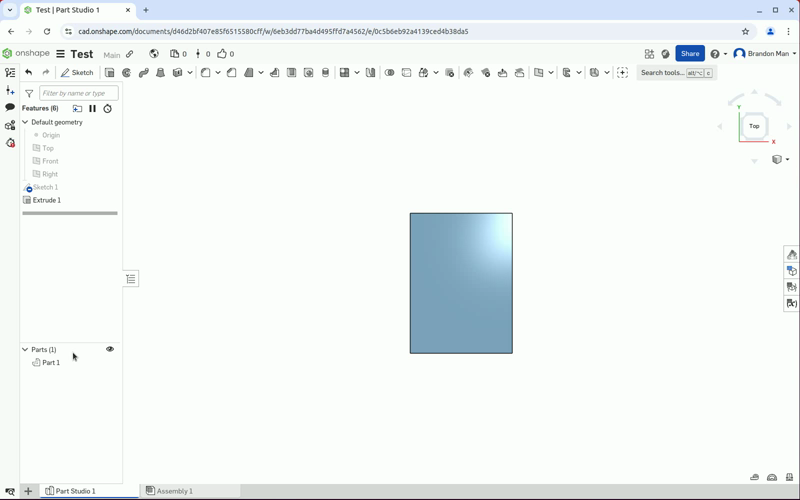
key(y)
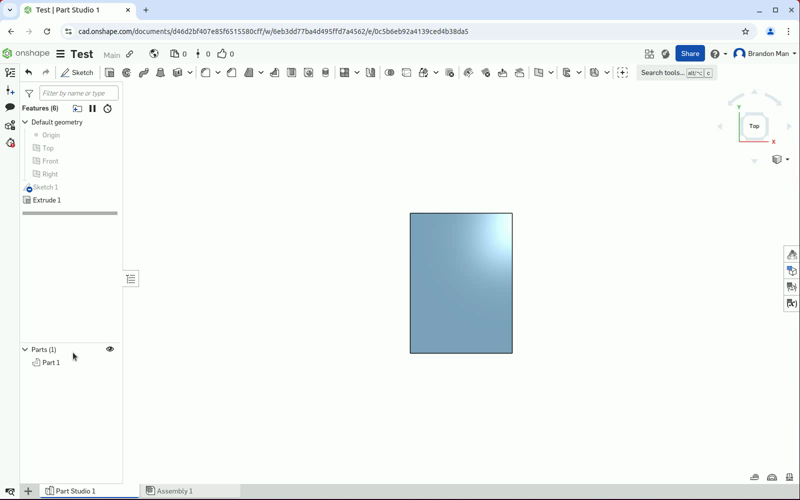
key(shift+p)
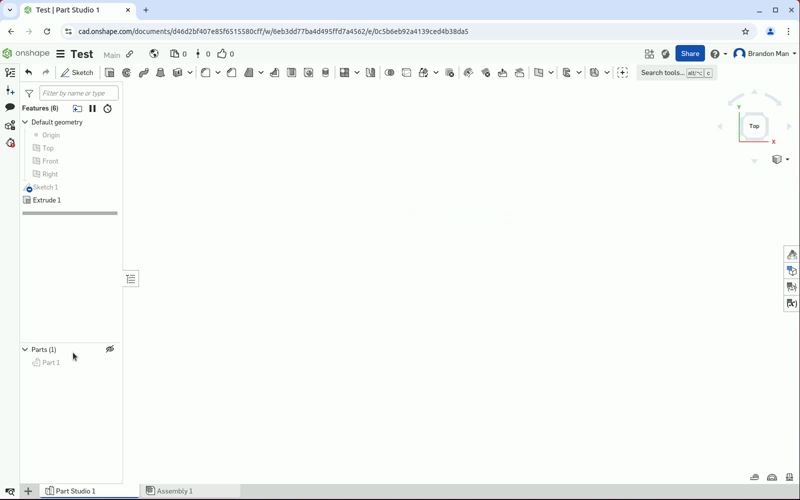
key(space)
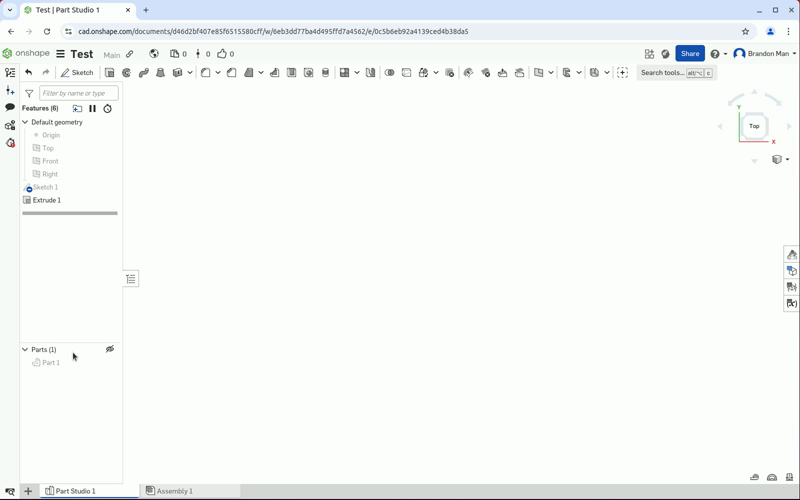
key_down(shift)
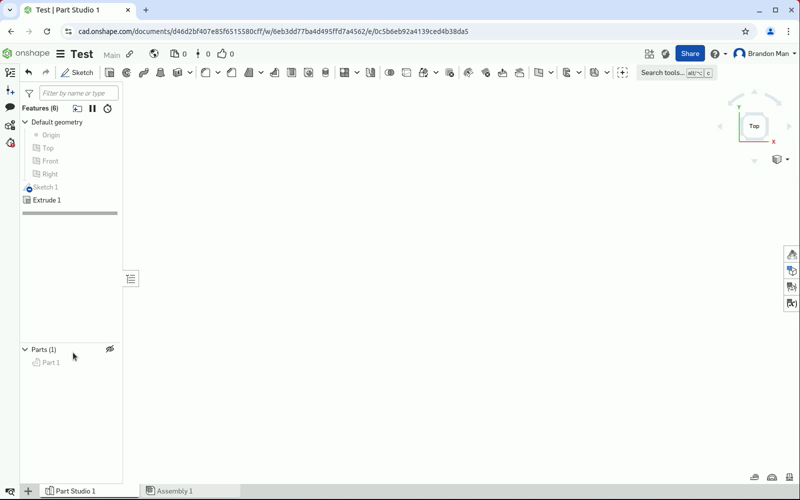
key(up)
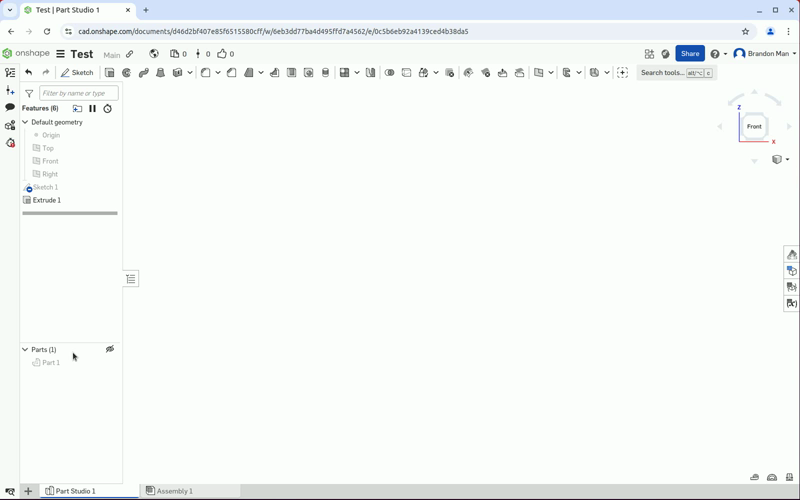
key_up(shift)
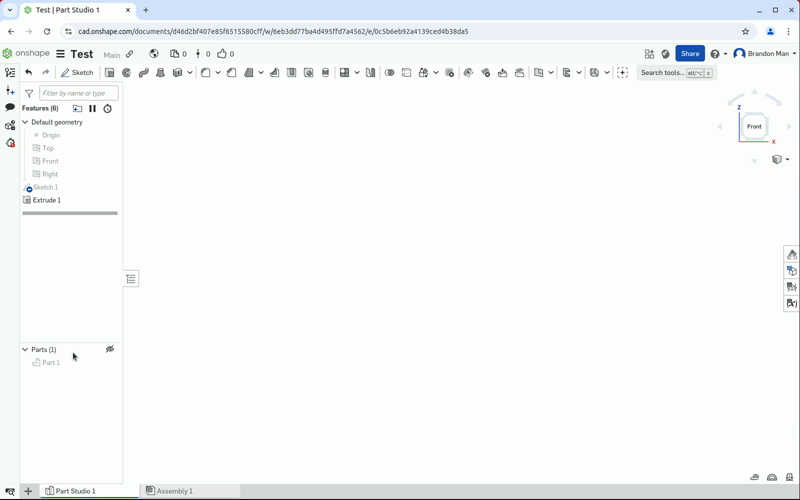
mouse_move(73, 352)
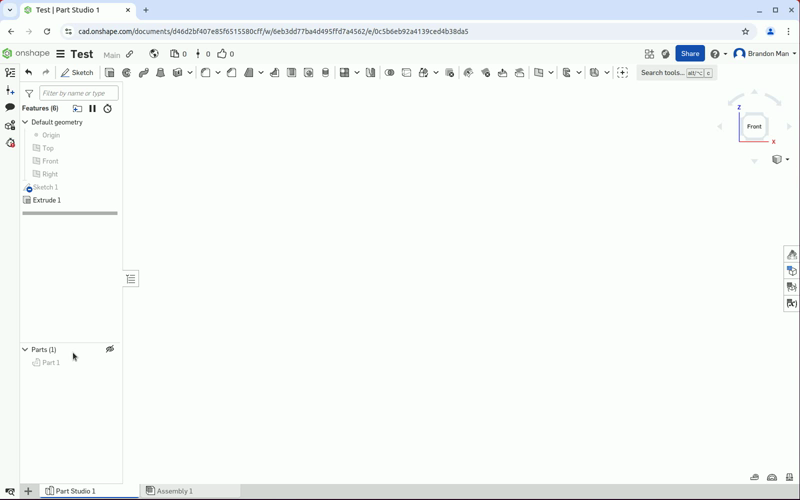
key(shift+y)
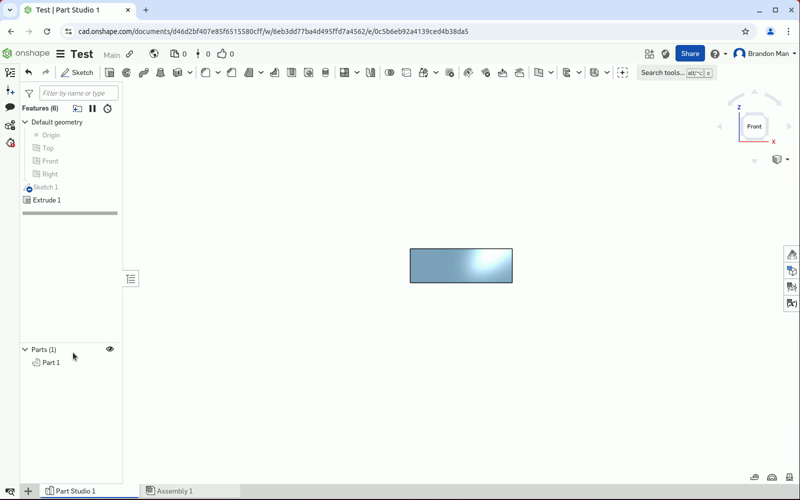
mouse_move(541, 75)
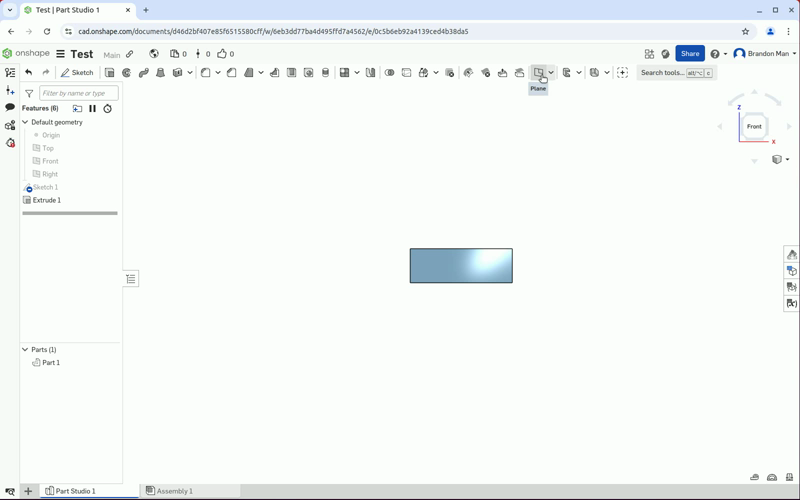
click(541, 75)
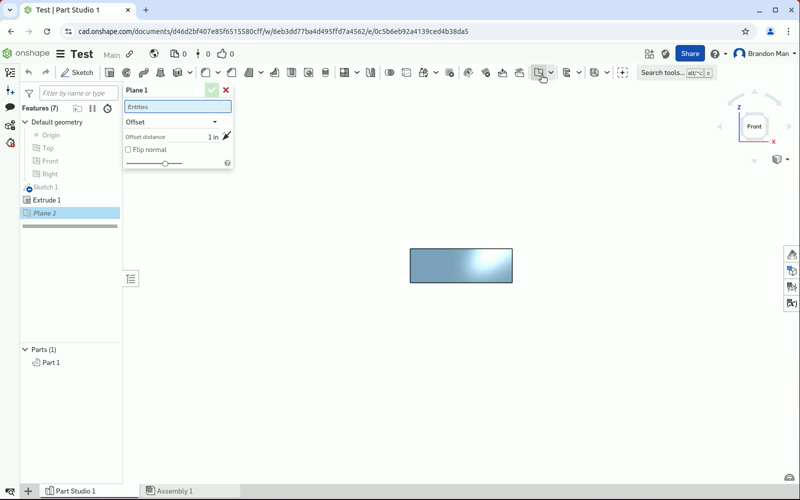
mouse_move(73, 163)
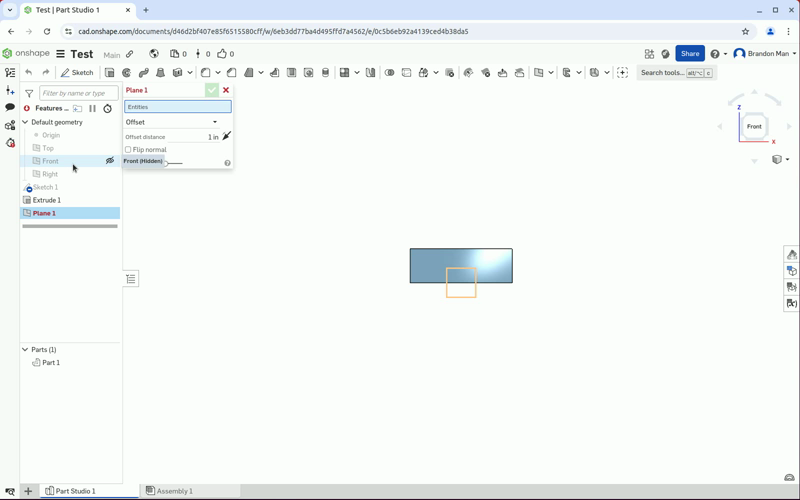
click(73, 163)
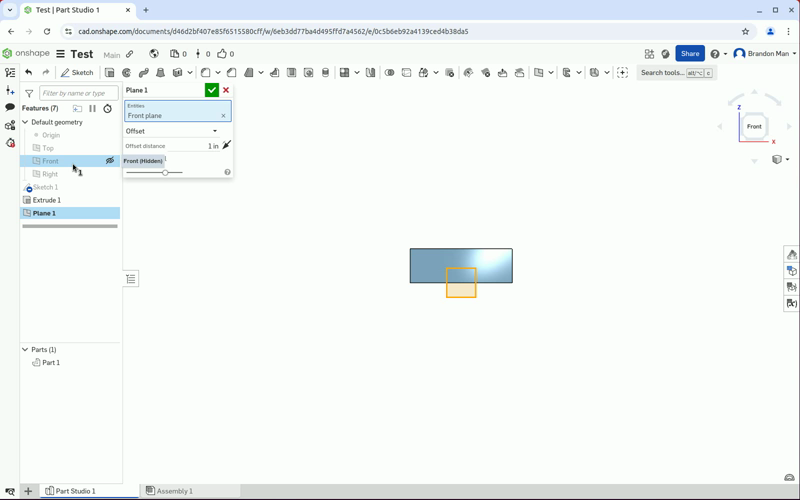
key(tab, 2)
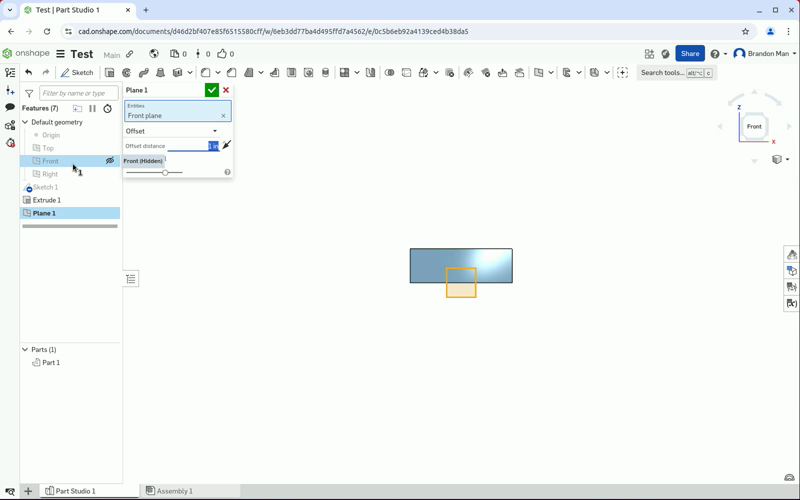
text(14.45)
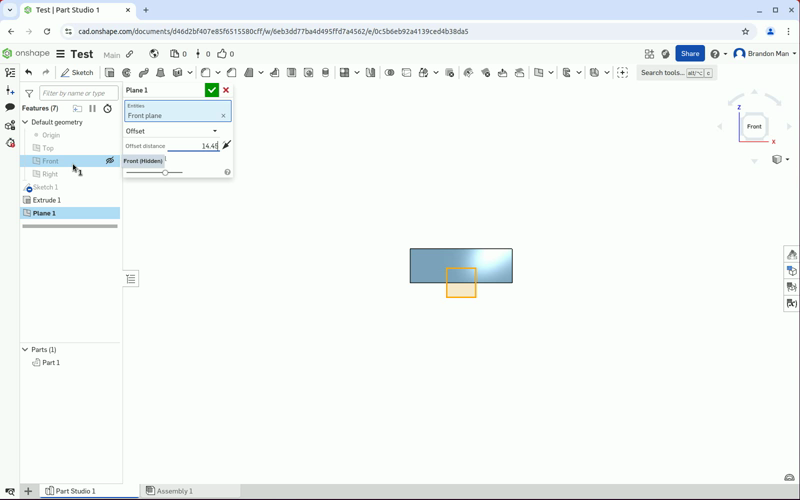
key(enter, 2)
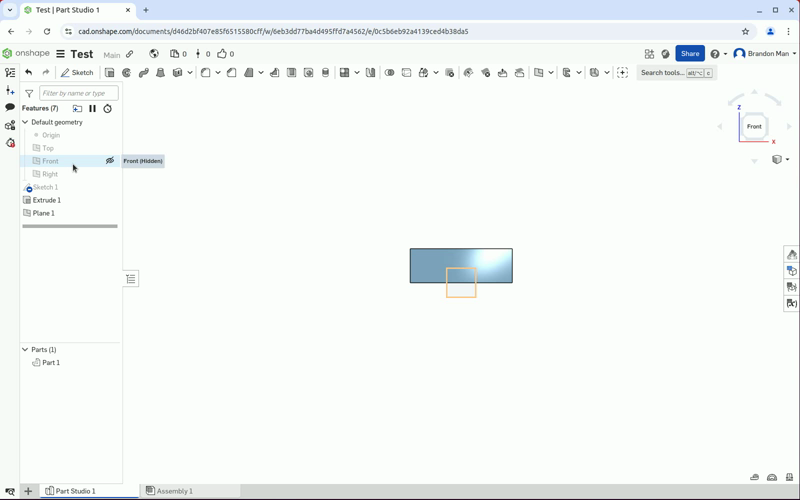
key(shift+s)
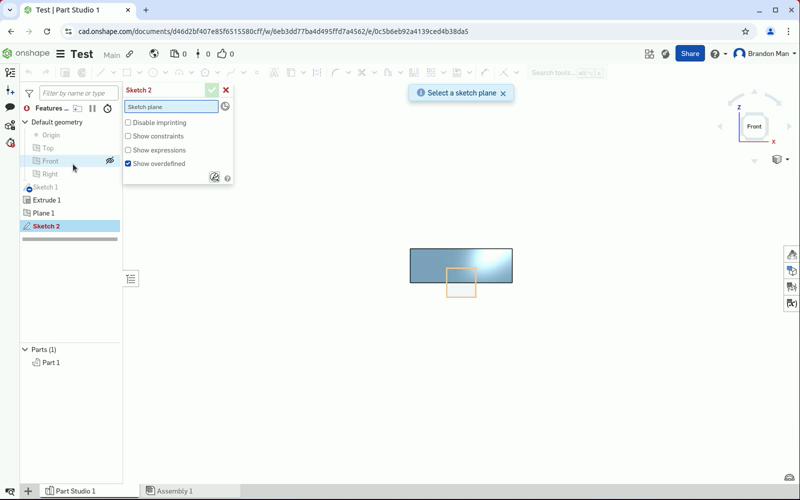
mouse_move(73, 215)
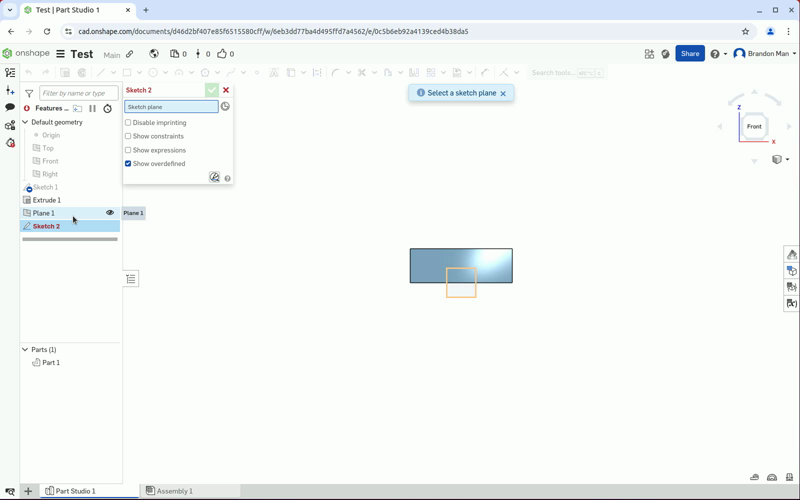
click(73, 215)
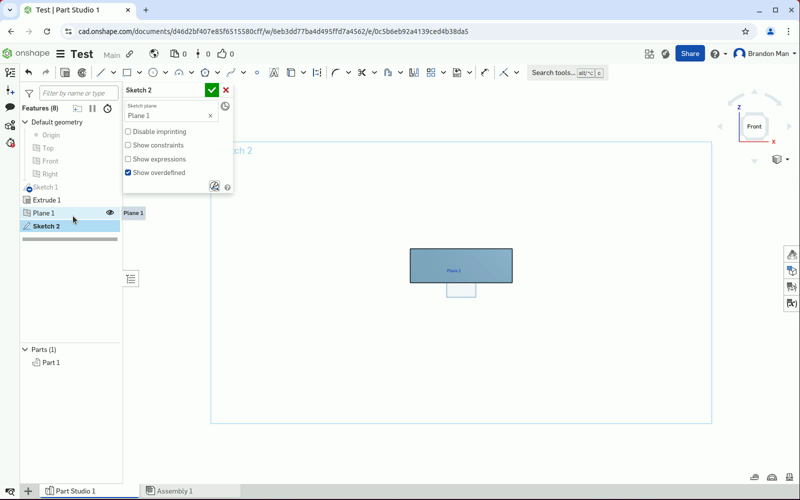
mouse_move(73, 352)
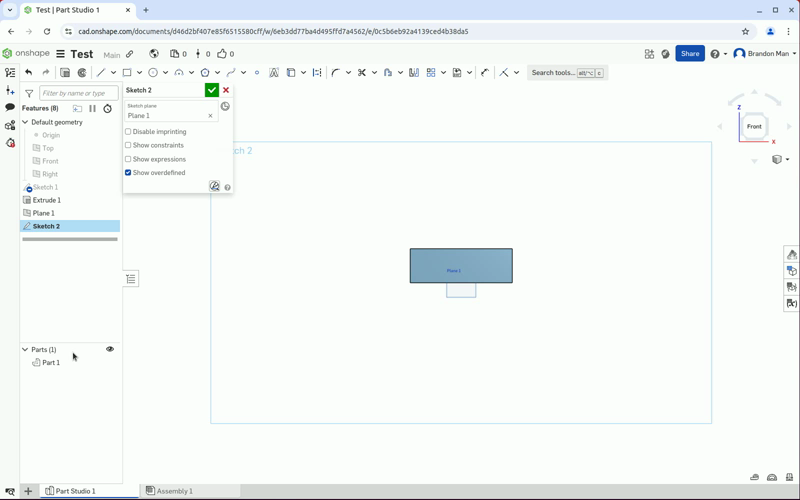
key(y)
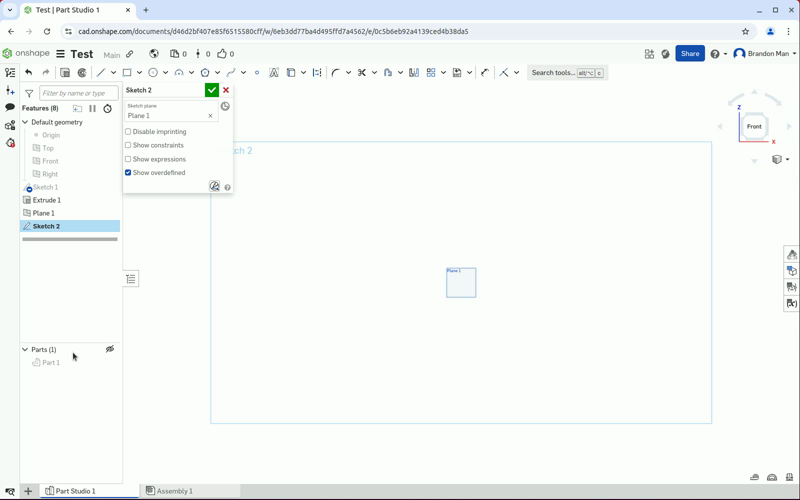
key(l)
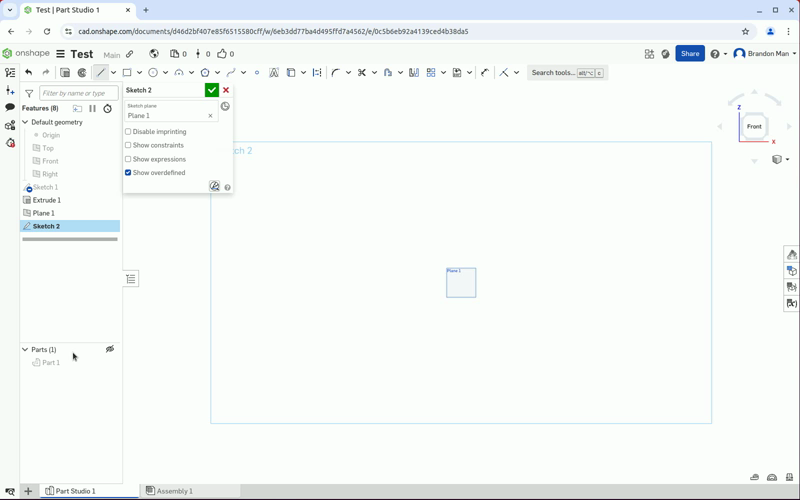
key_down(shift)
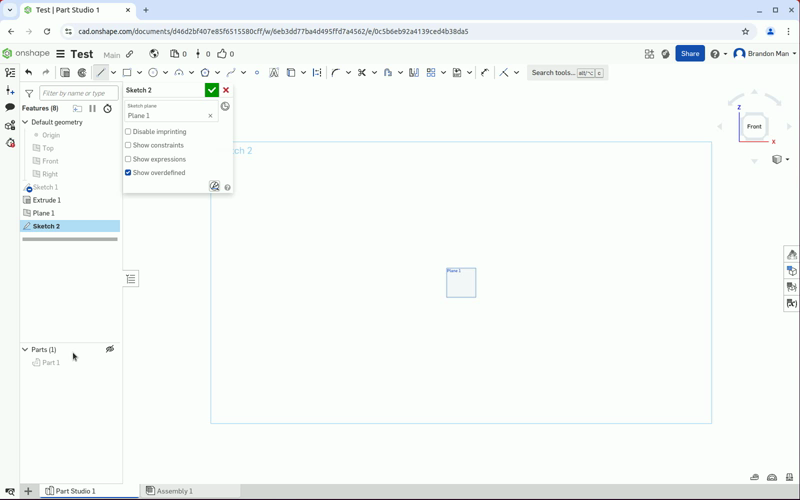
mouse_move(417, 280)
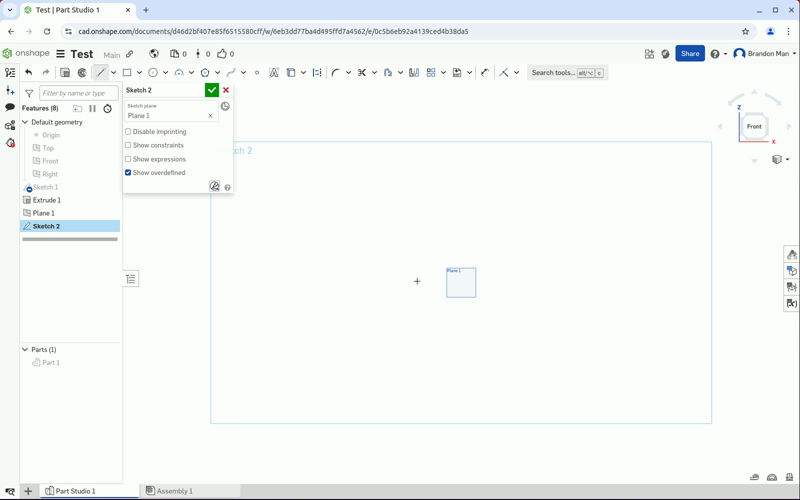
click(417, 280)
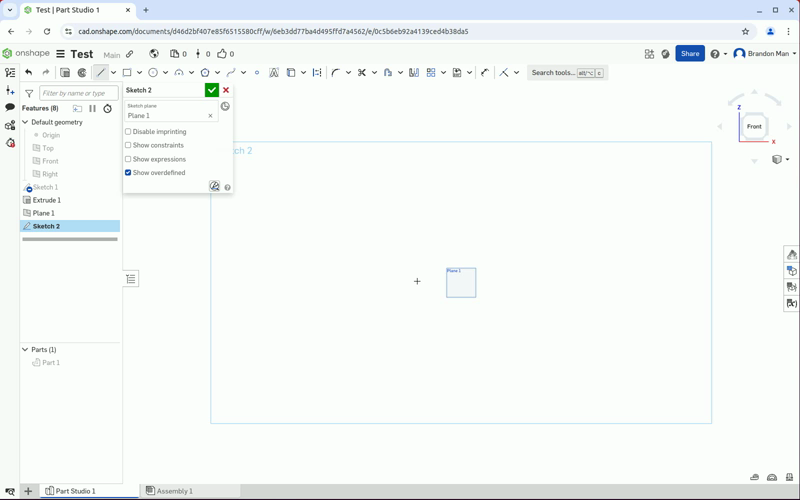
key_up(shift)
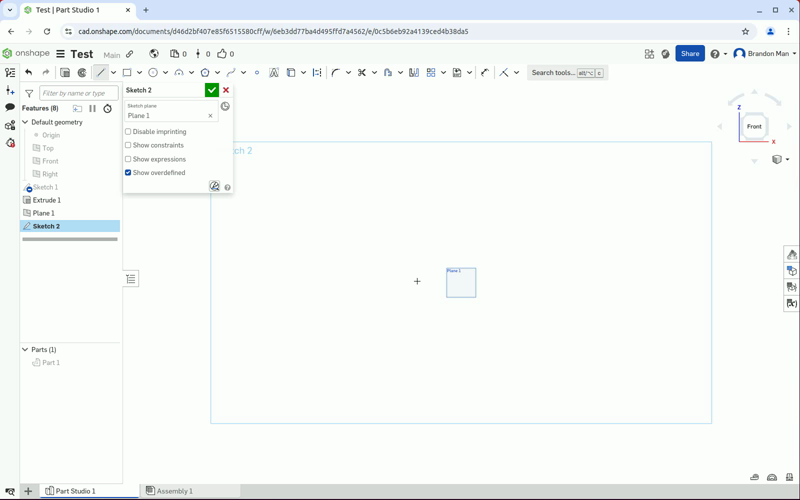
key_down(shift)
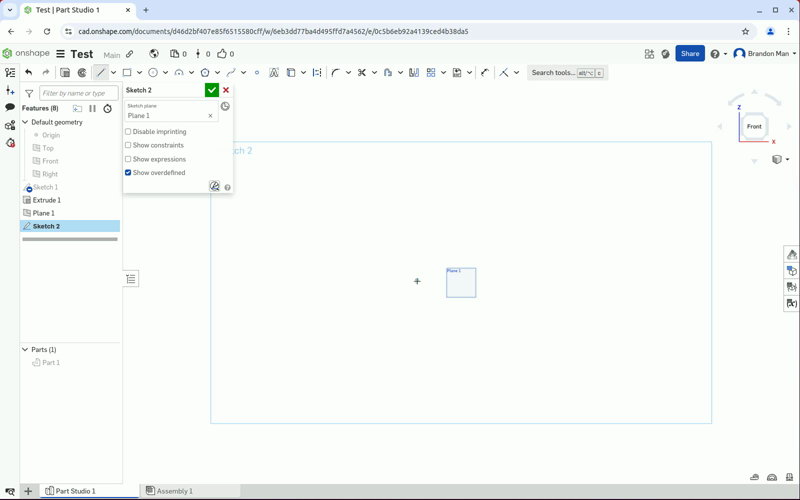
mouse_move(447, 280)
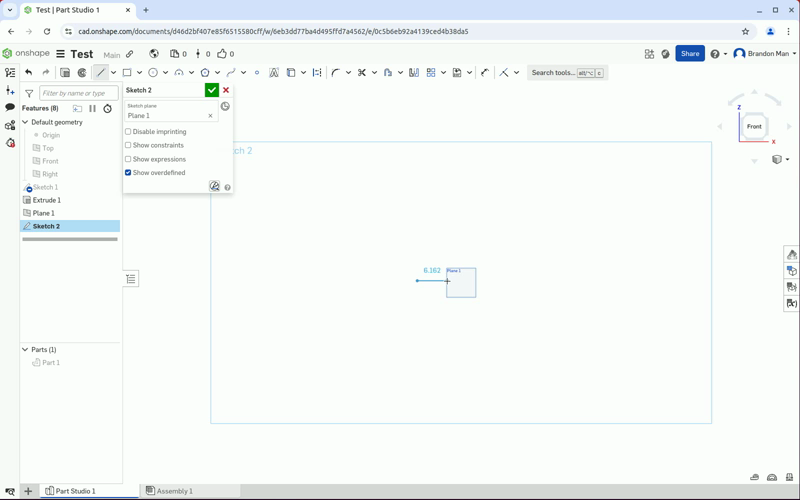
mouse_move(446, 280)
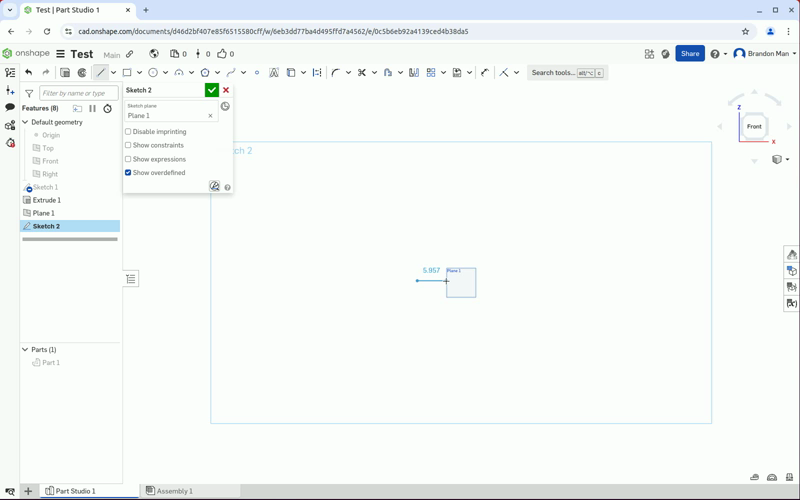
click(446, 280)
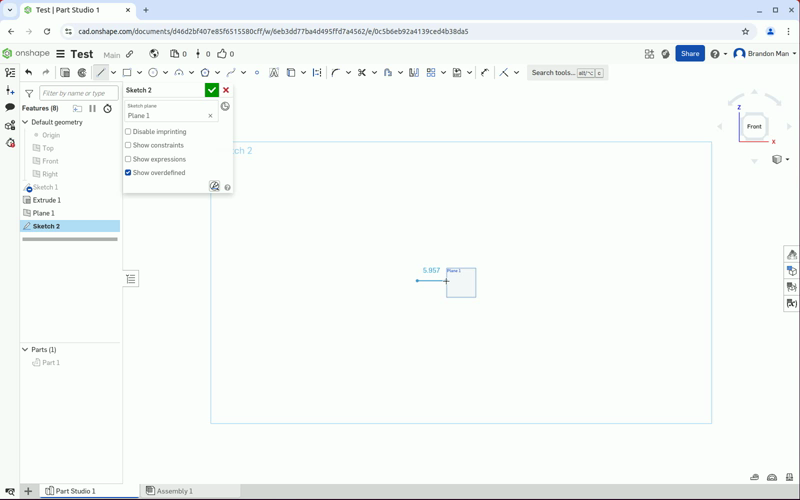
key_up(shift)
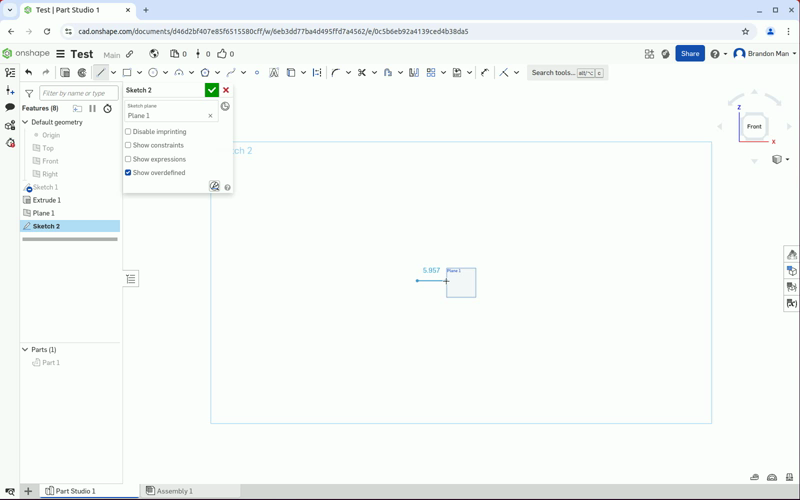
key_down(shift)
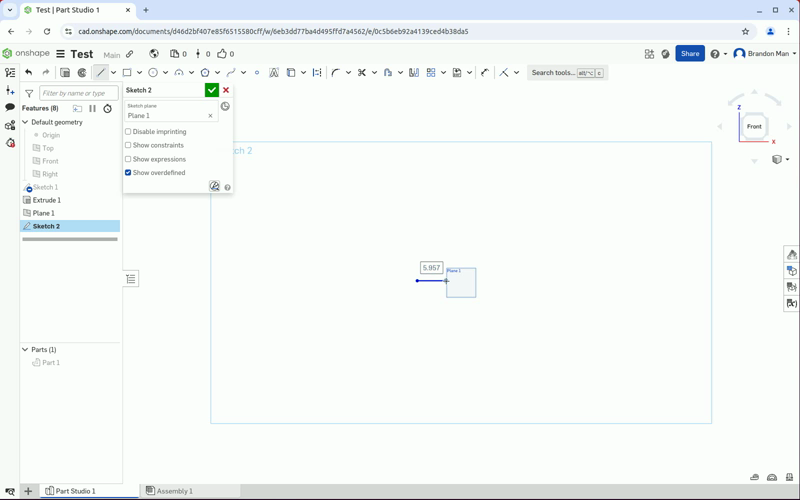
mouse_move(476, 280)
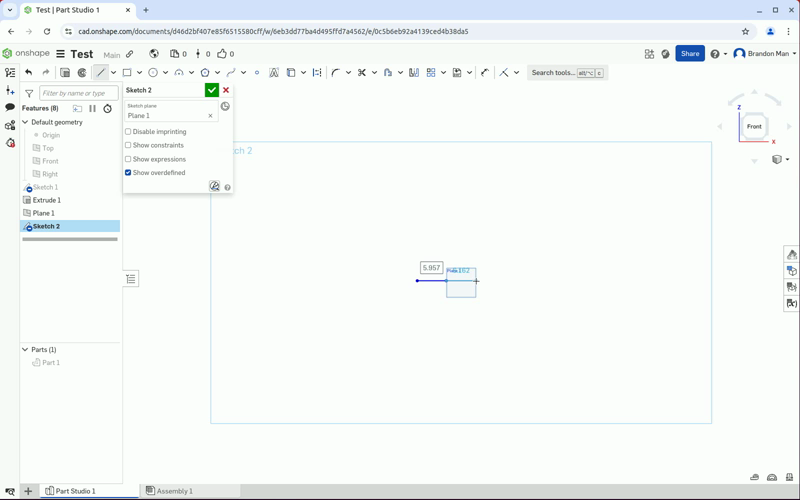
mouse_move(446, 251)
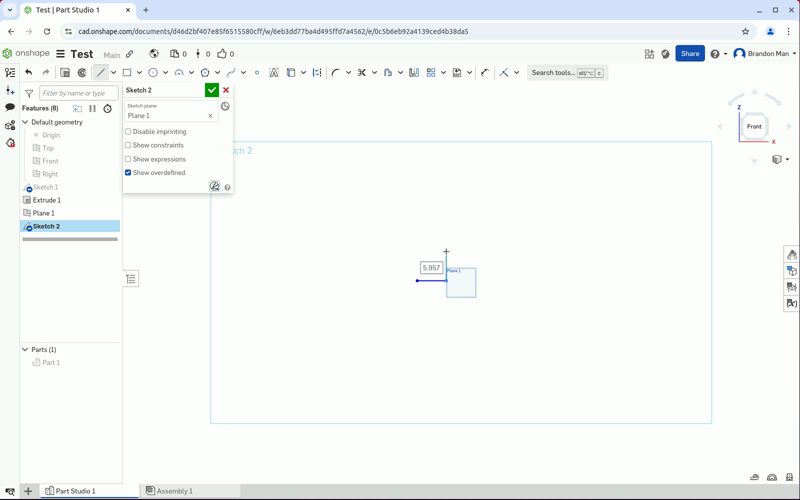
click(446, 251)
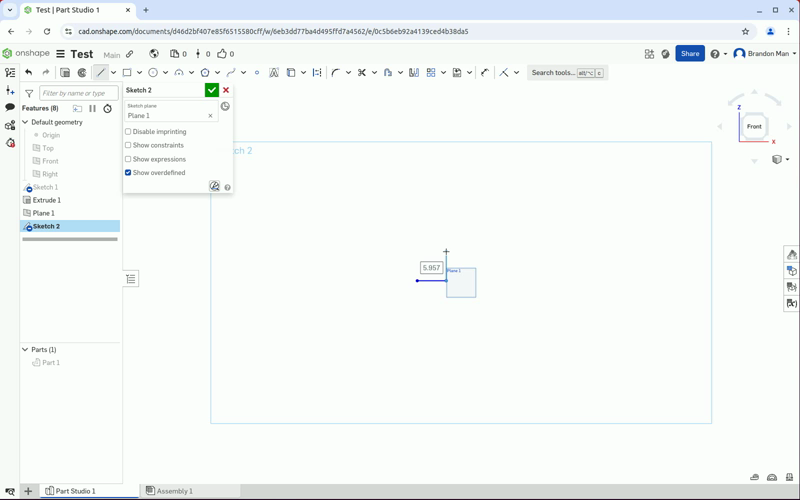
key_up(shift)
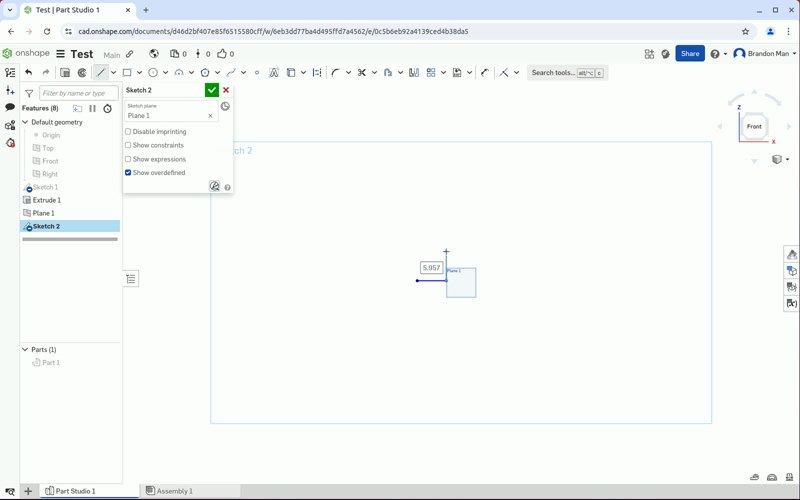
key_down(shift)
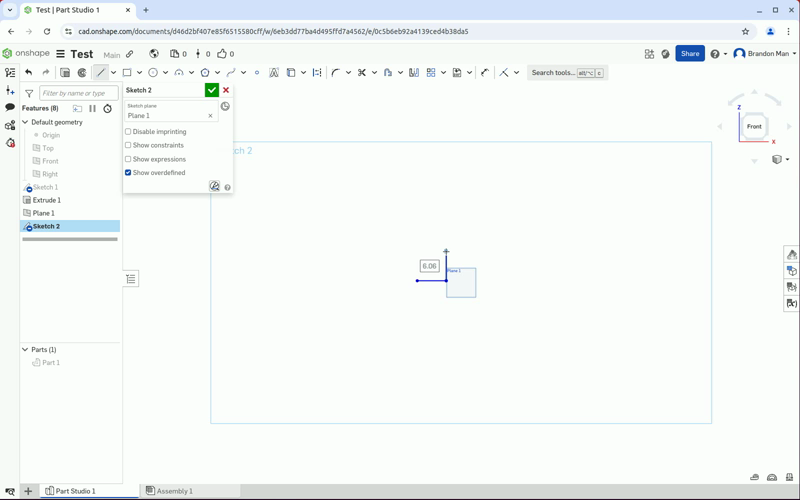
mouse_move(476, 251)
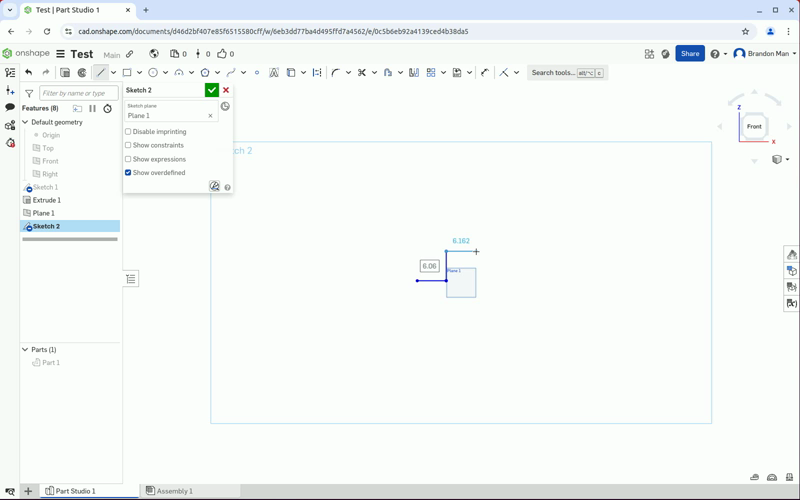
mouse_move(417, 251)
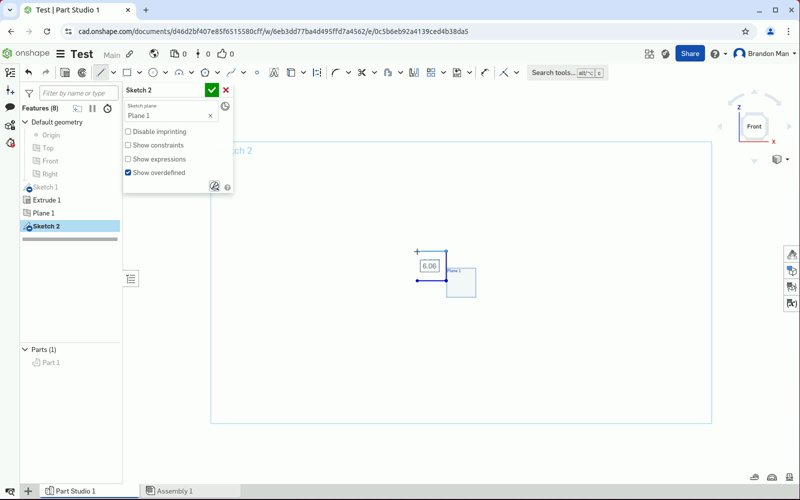
click(417, 251)
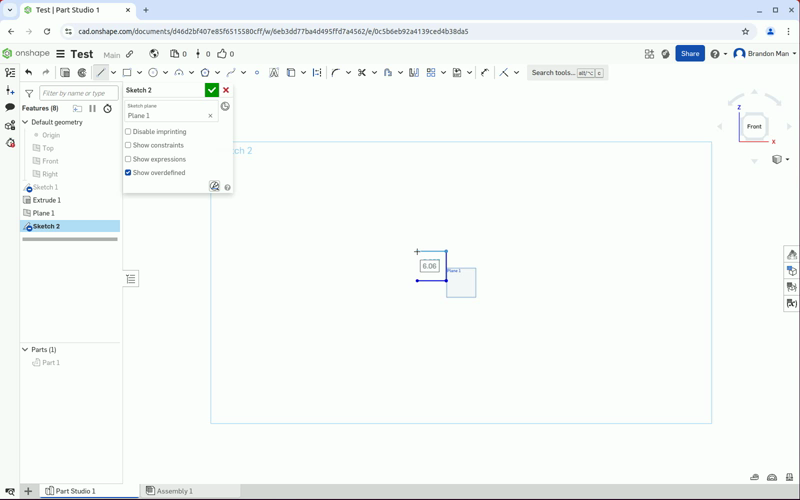
key_up(shift)
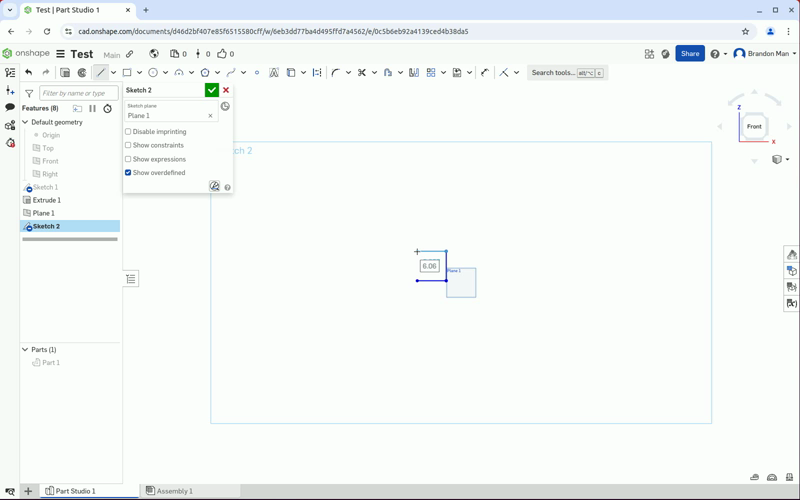
mouse_move(447, 251)
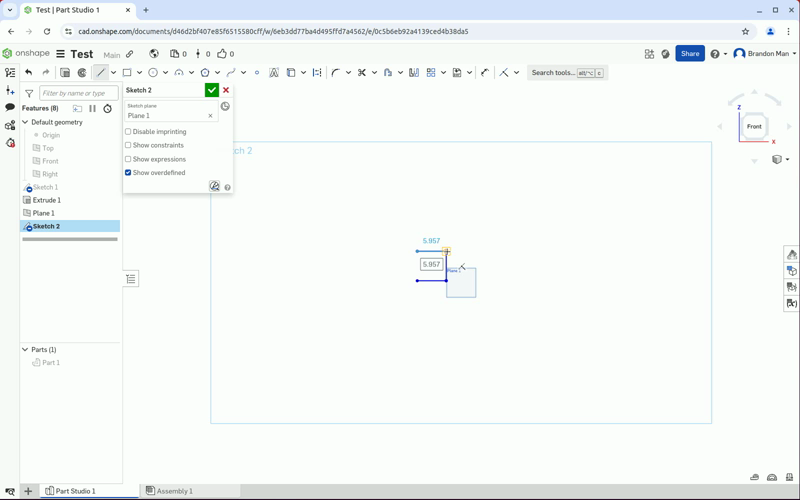
key_down(shift)
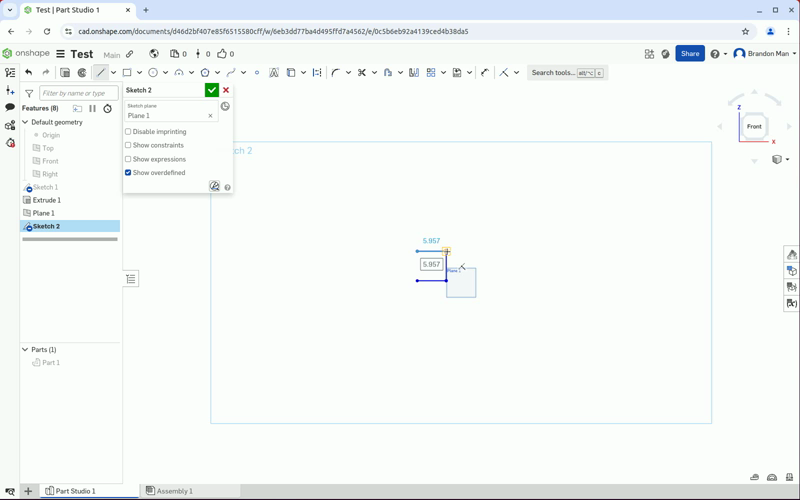
mouse_move(417, 280)
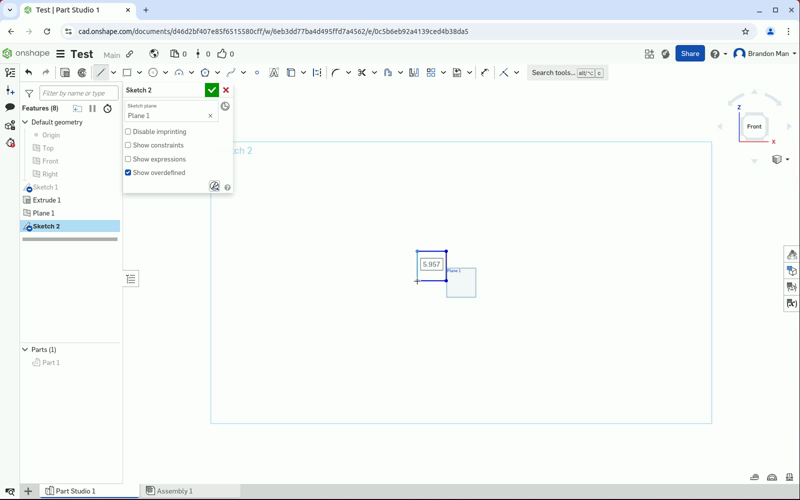
key_up(shift)
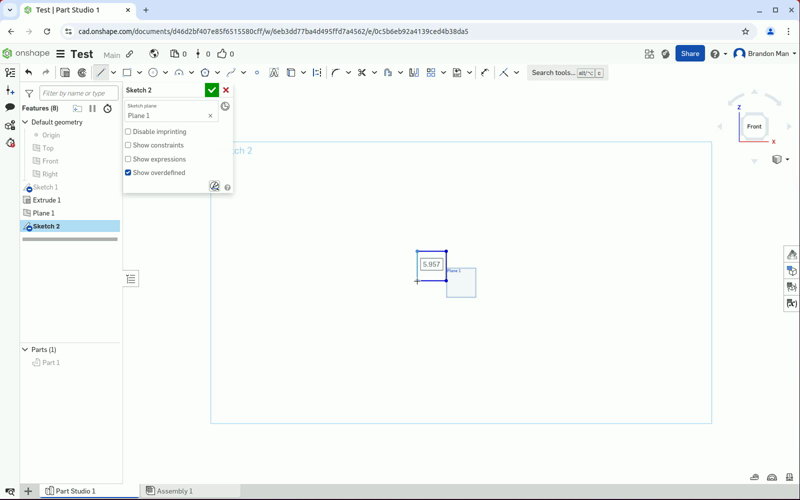
click(417, 280)
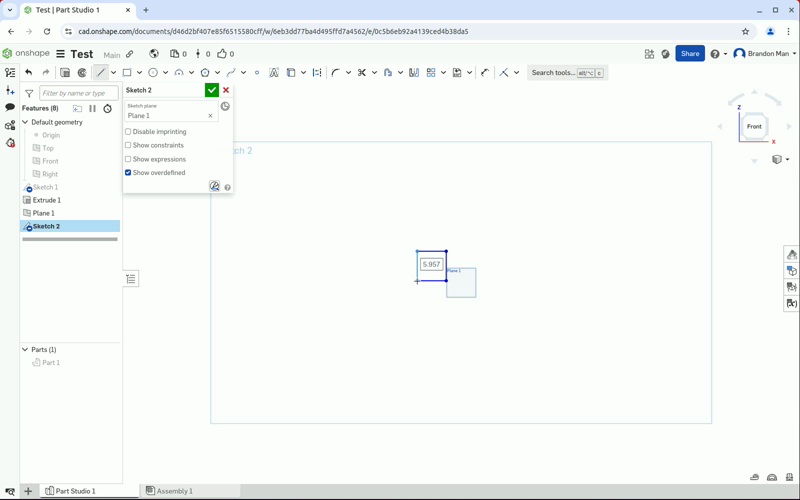
key(esc)
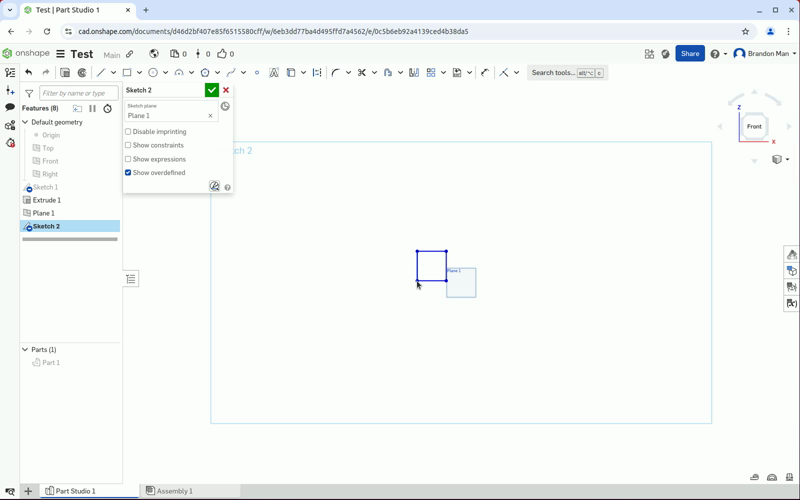
mouse_move(421, 267)
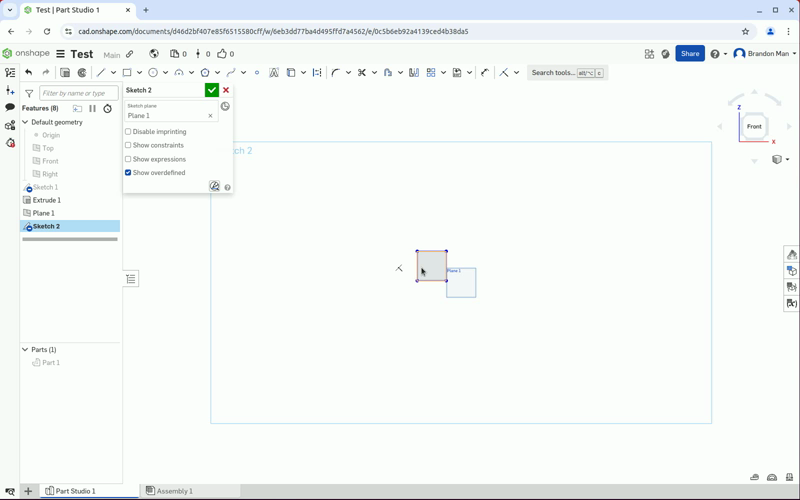
scroll(6)
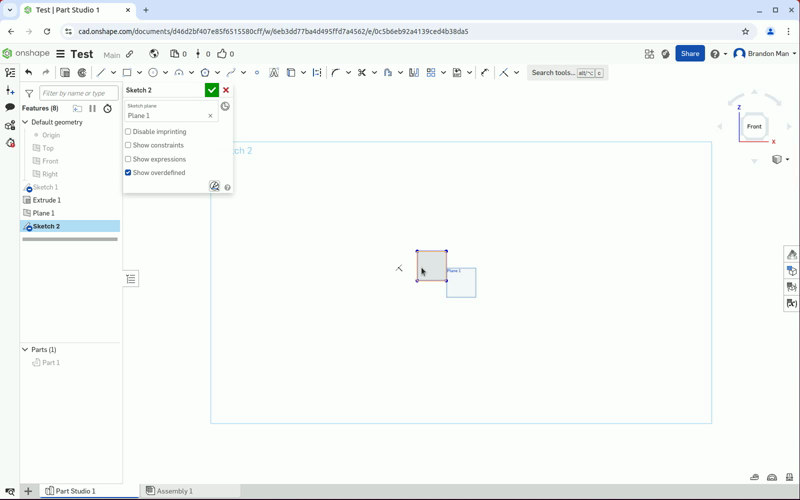
scroll(6)
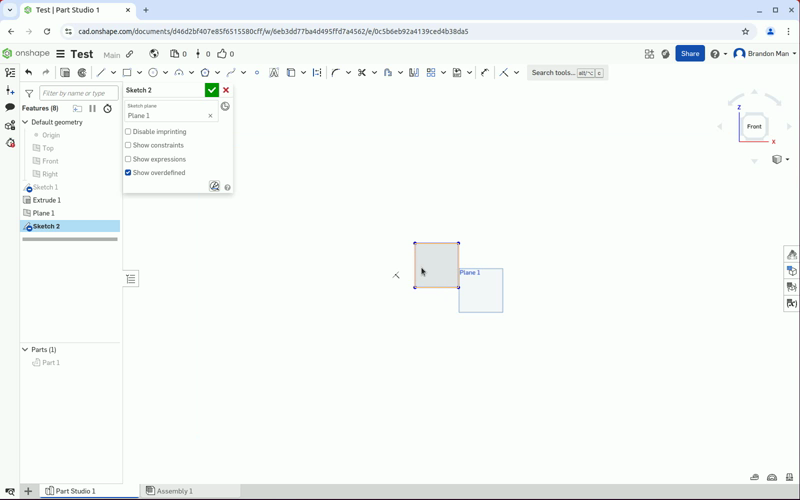
scroll(6)
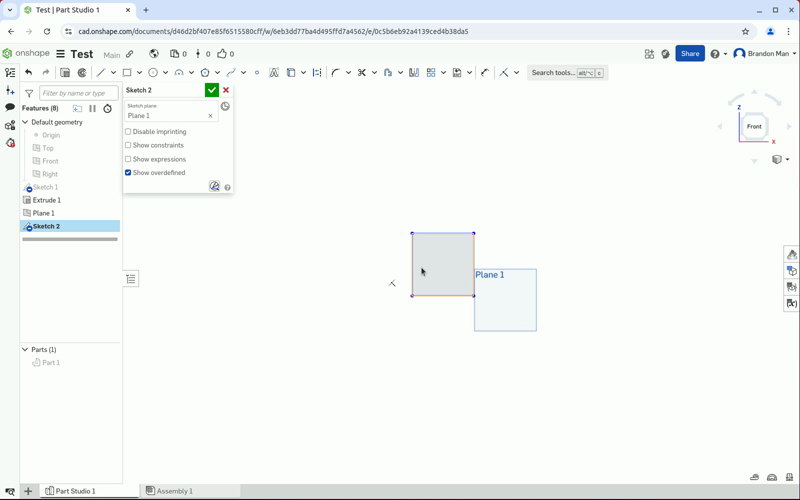
scroll(6)
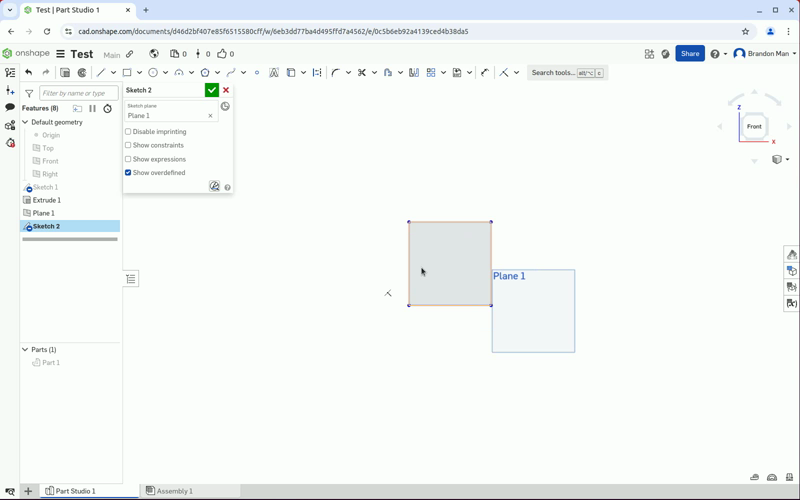
scroll(6)
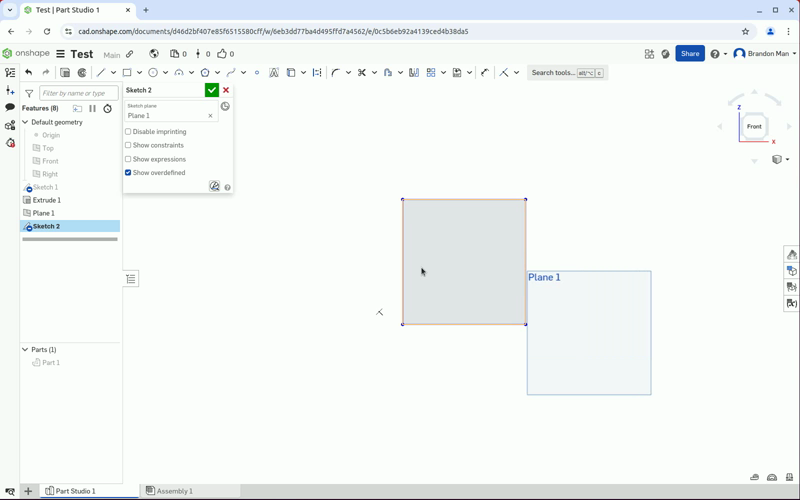
scroll(6)
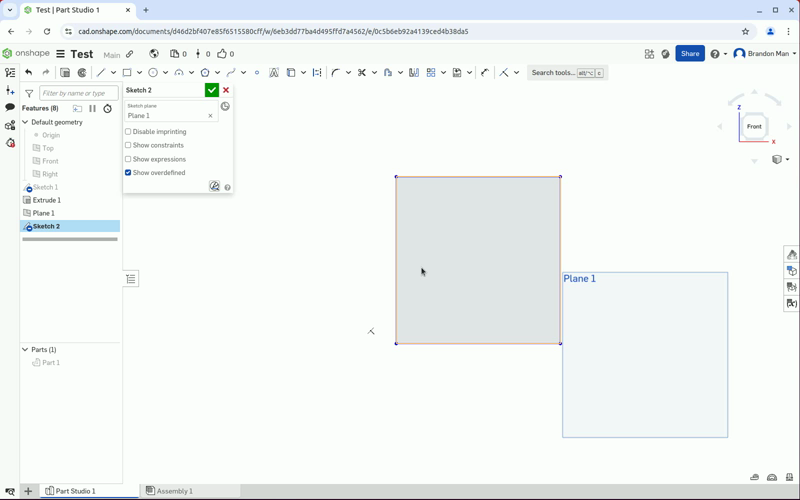
scroll(6)
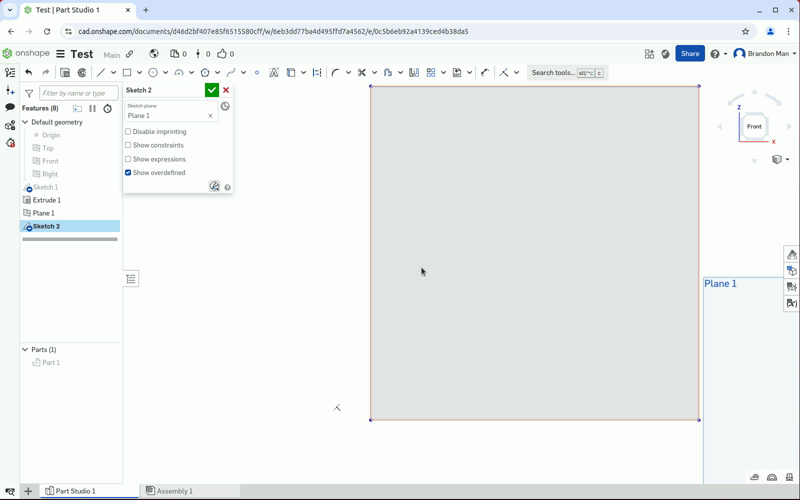
click(421, 267)
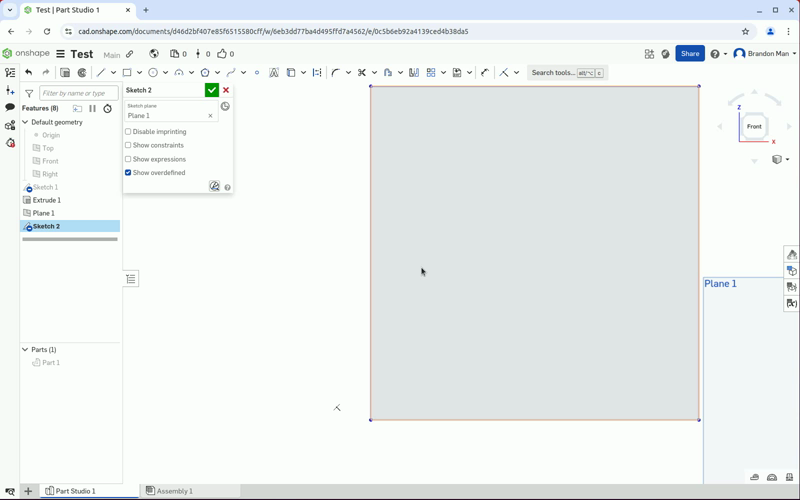
scroll(-6)
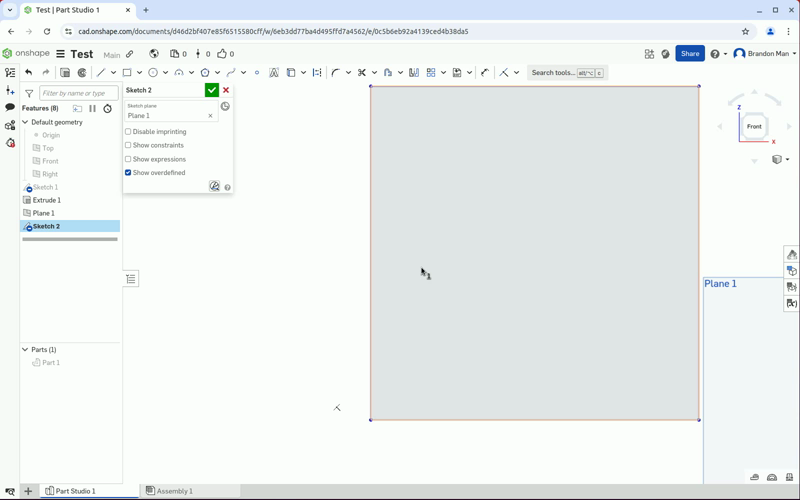
scroll(-6)
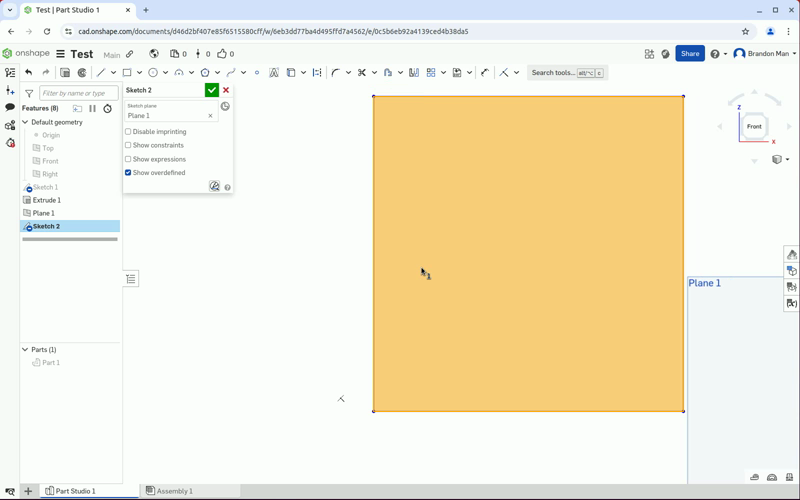
scroll(-6)
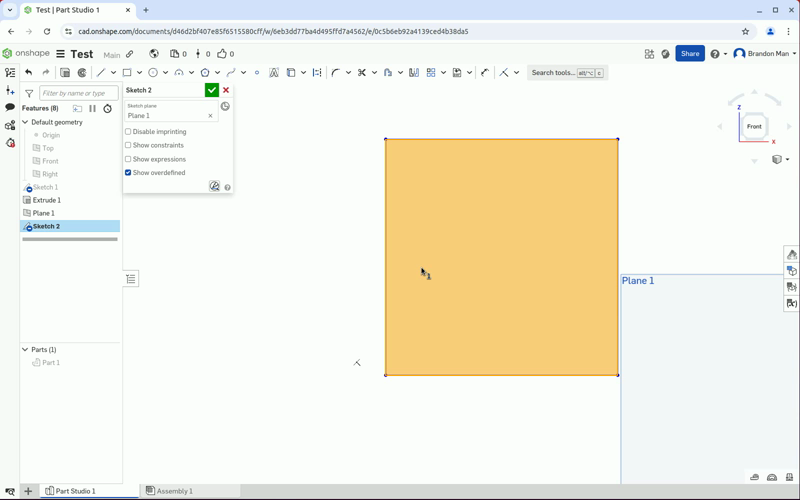
scroll(-6)
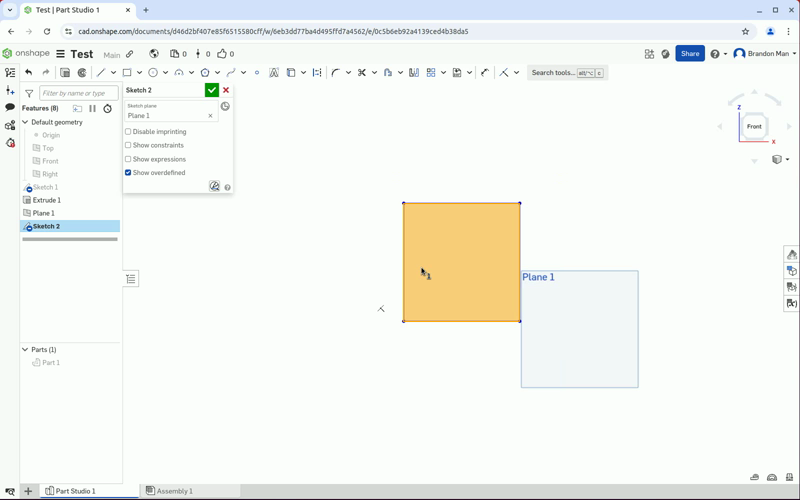
scroll(-6)
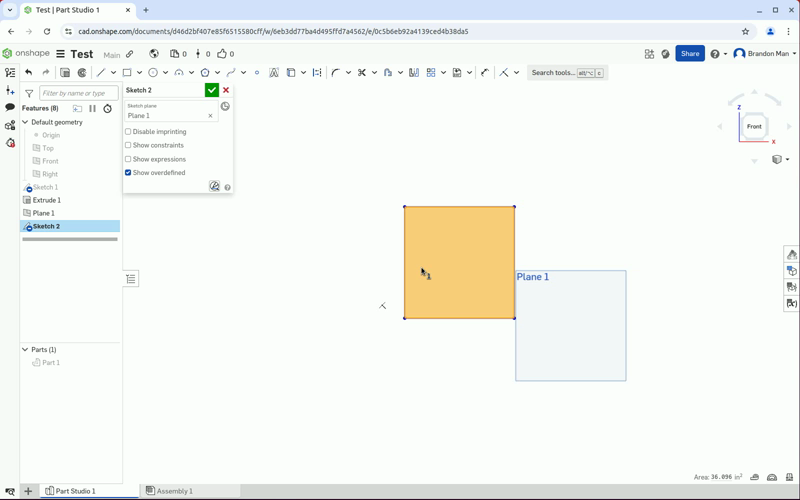
scroll(-6)
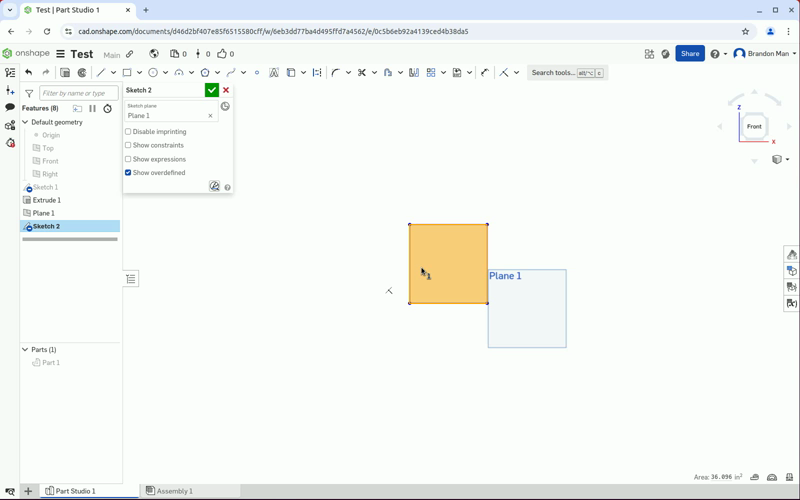
scroll(-6)
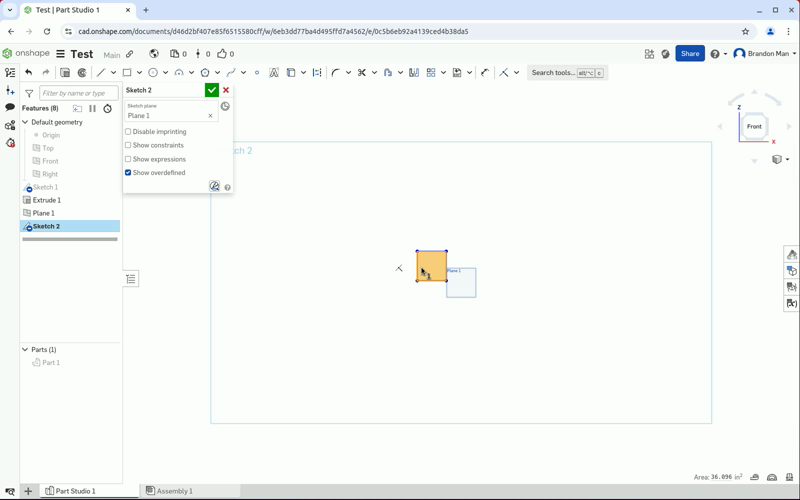
mouse_move(73, 352)
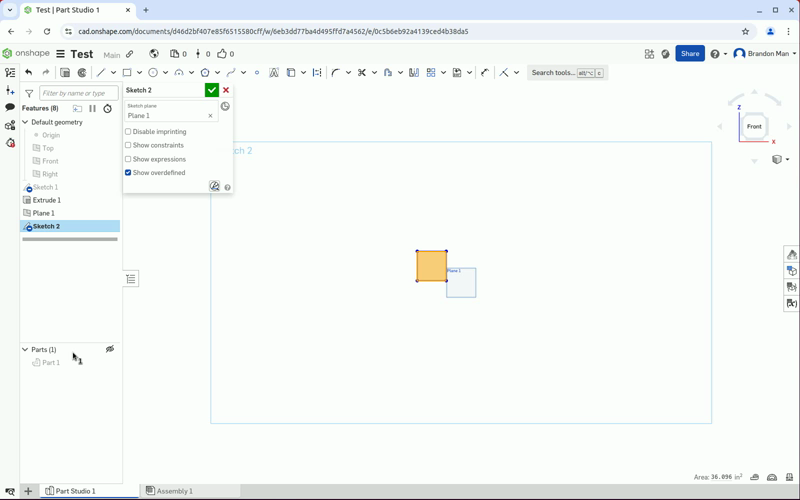
key(shift+y)
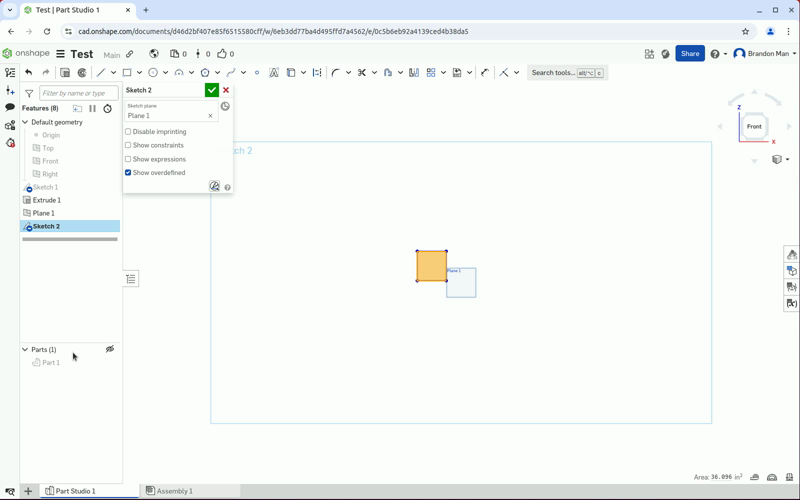
key(shift+e)
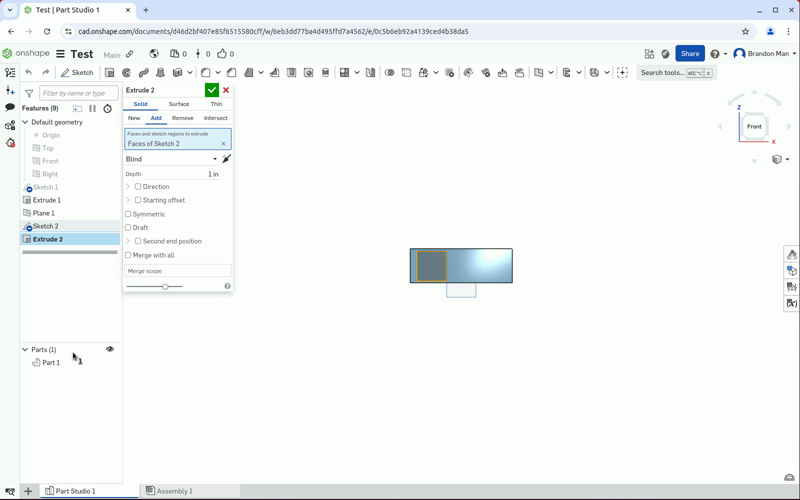
mouse_move(143, 106)
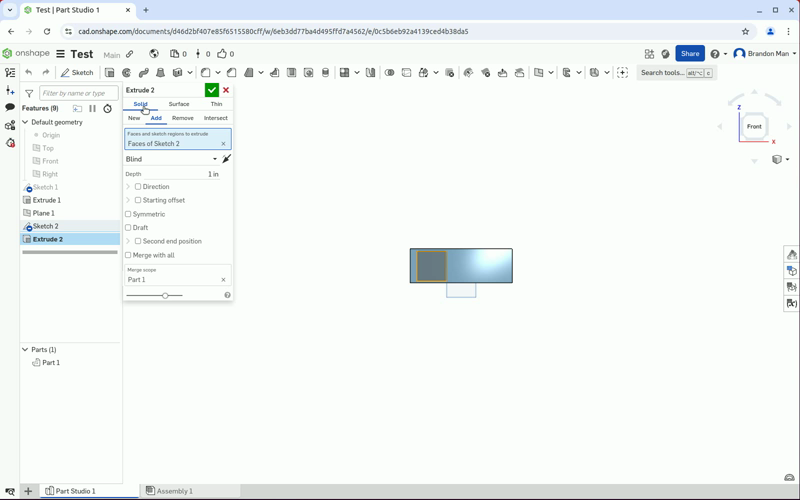
click(143, 106)
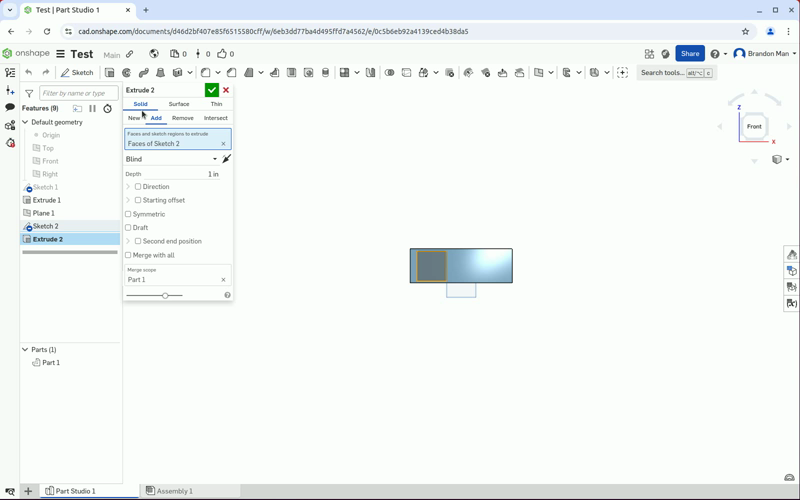
mouse_move(137, 120)
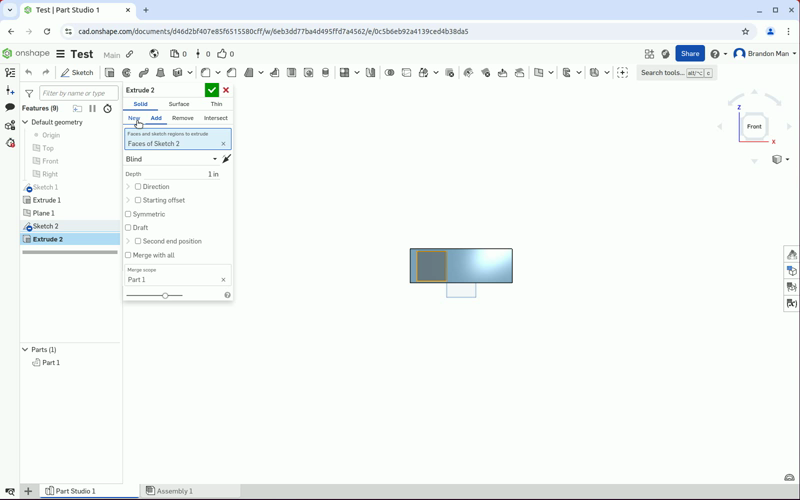
click(137, 120)
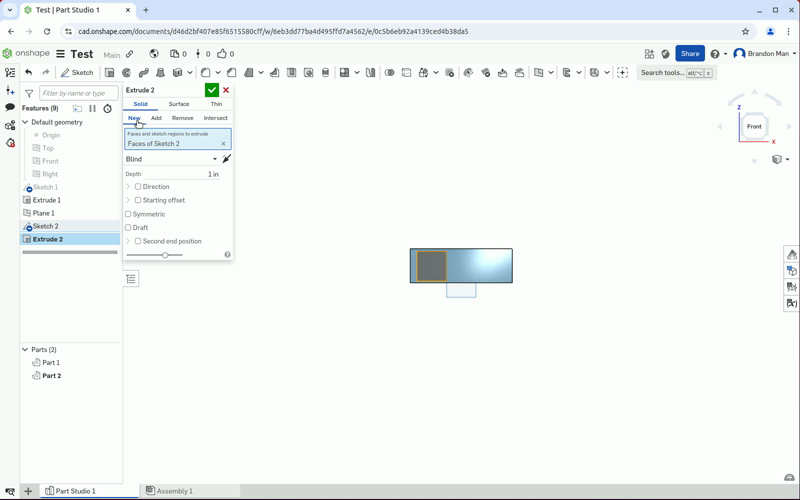
key(tab, 4)
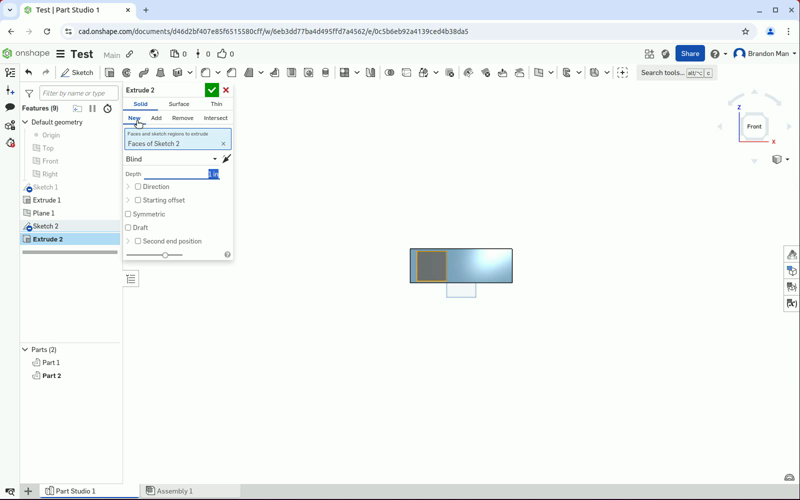
text(1.685)
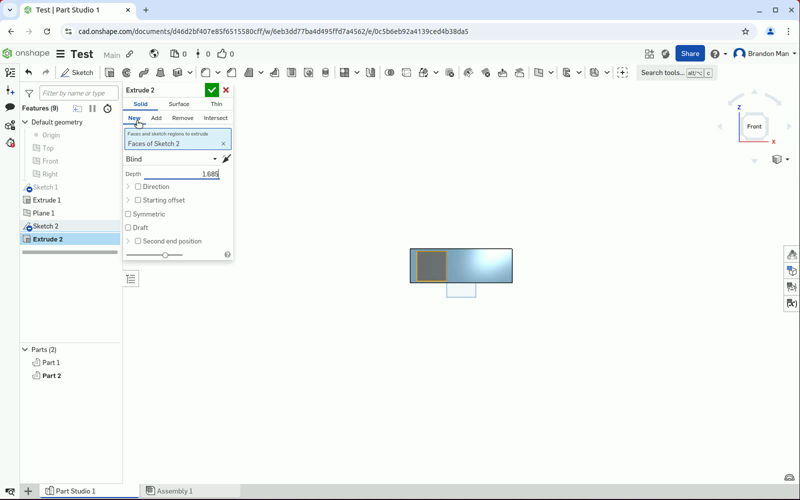
key(enter)
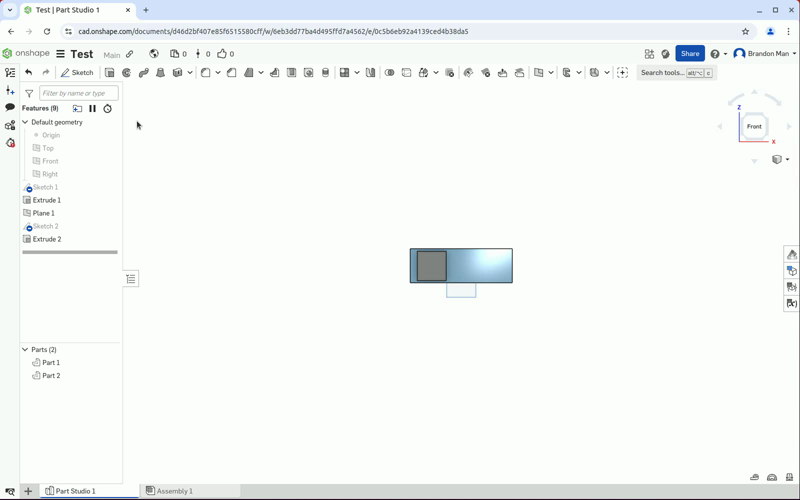
key(shift+h)
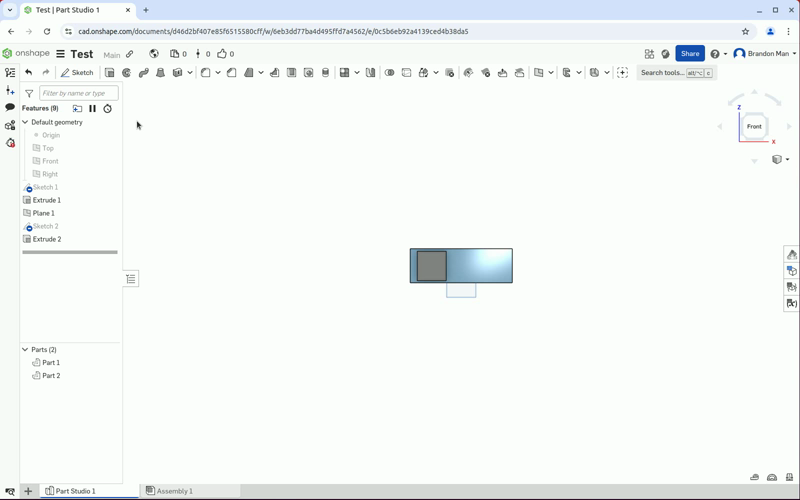
key(shift+h)
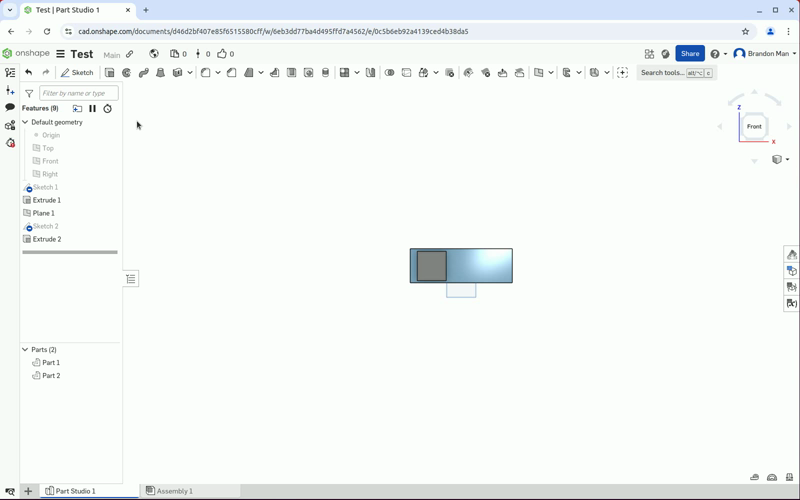
mouse_move(73, 189)
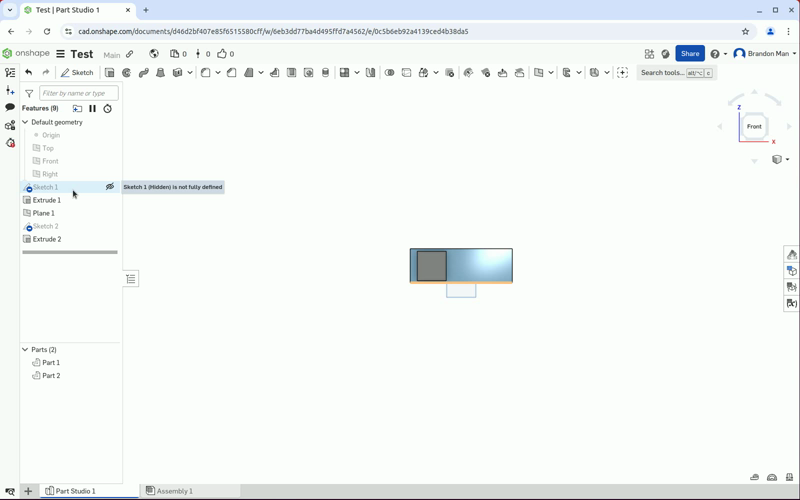
click(73, 189)
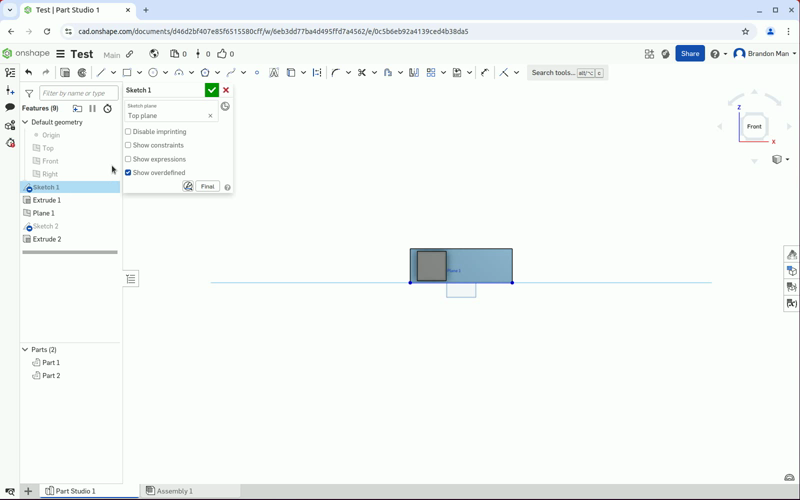
mouse_move(229, 92)
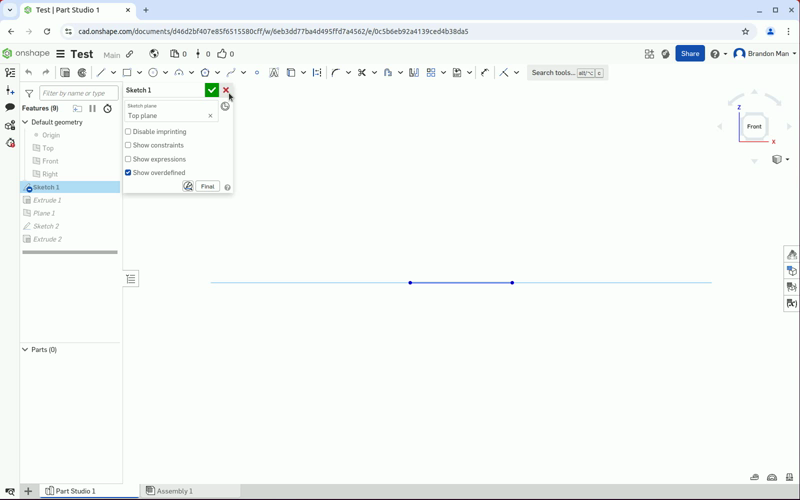
click(229, 92)
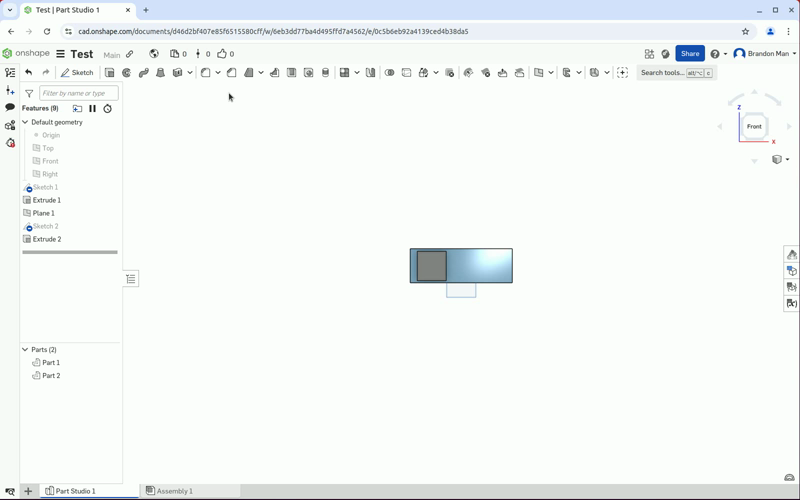
mouse_move(541, 75)
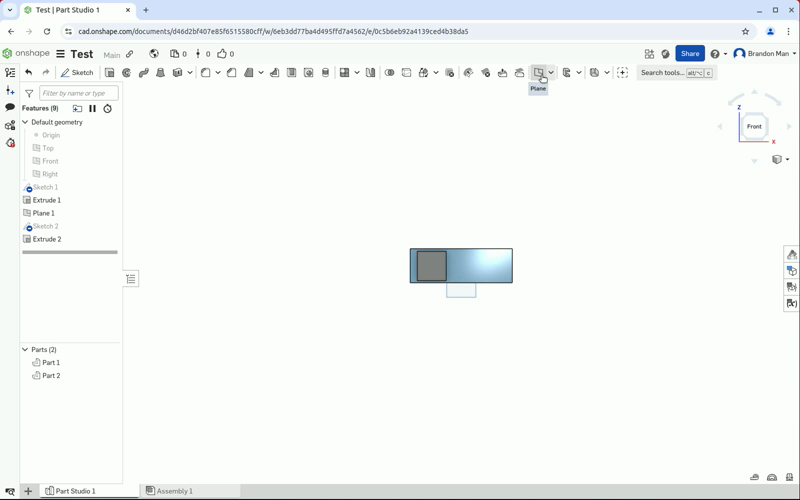
click(541, 75)
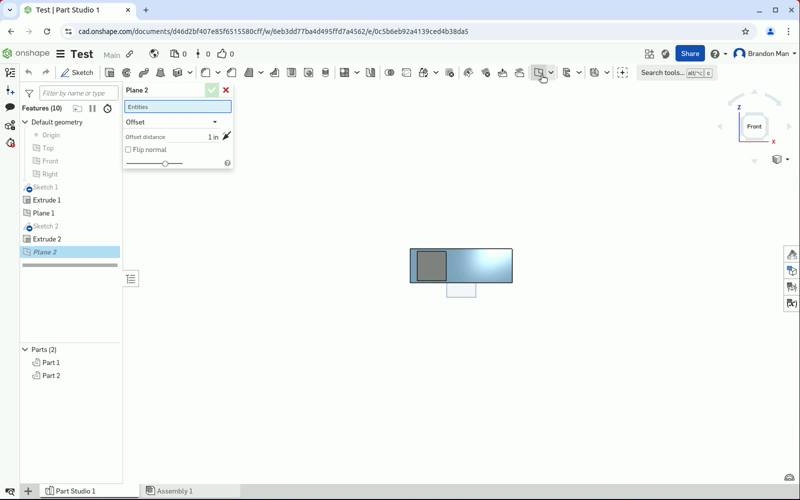
mouse_move(73, 163)
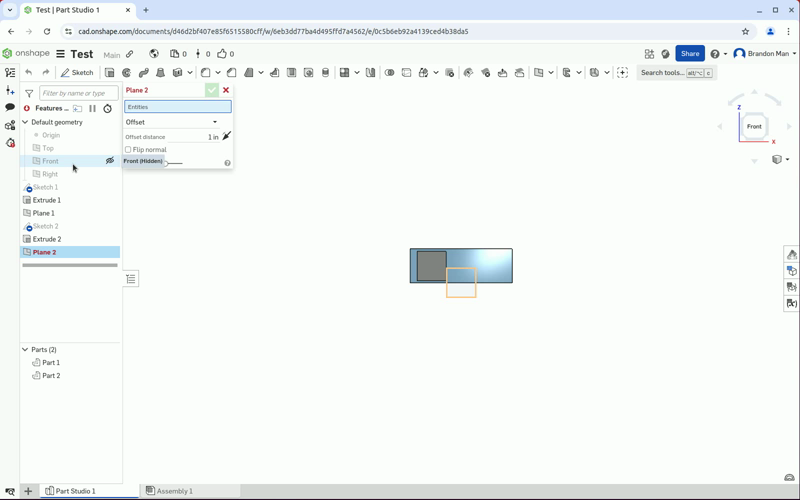
click(73, 163)
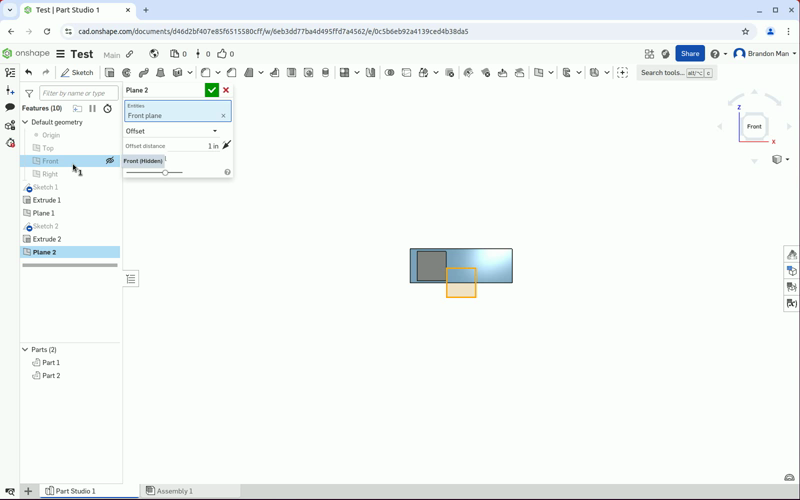
key(tab, 2)
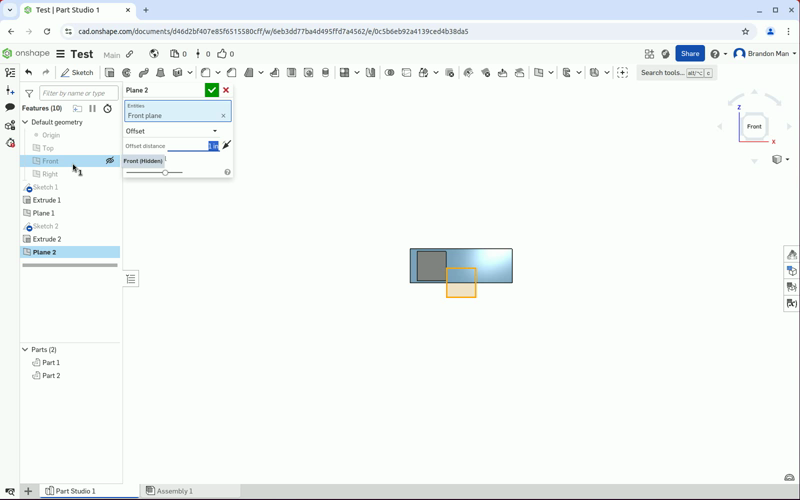
text(16.114)
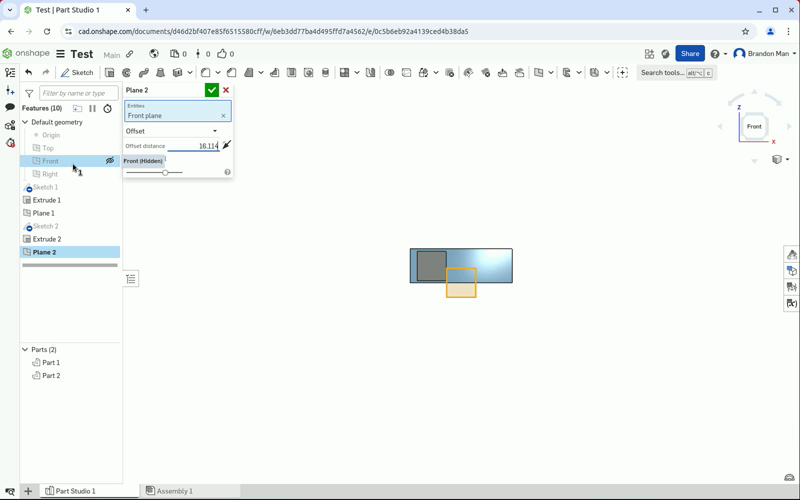
key(enter, 2)
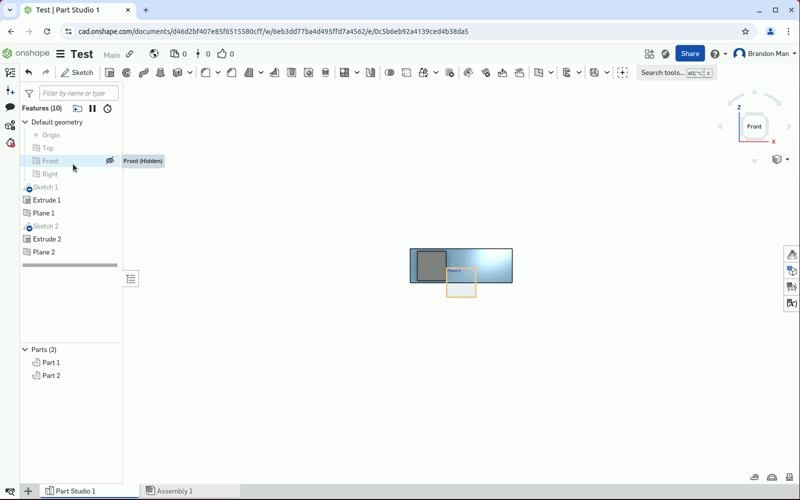
key(shift+s)
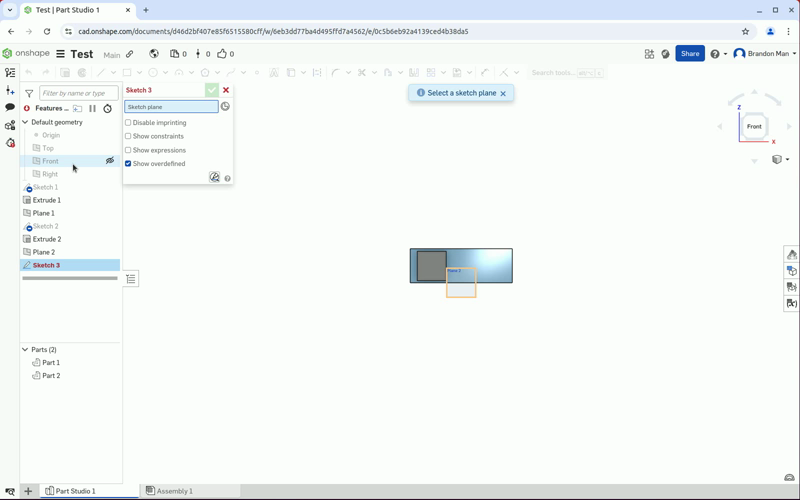
mouse_move(73, 254)
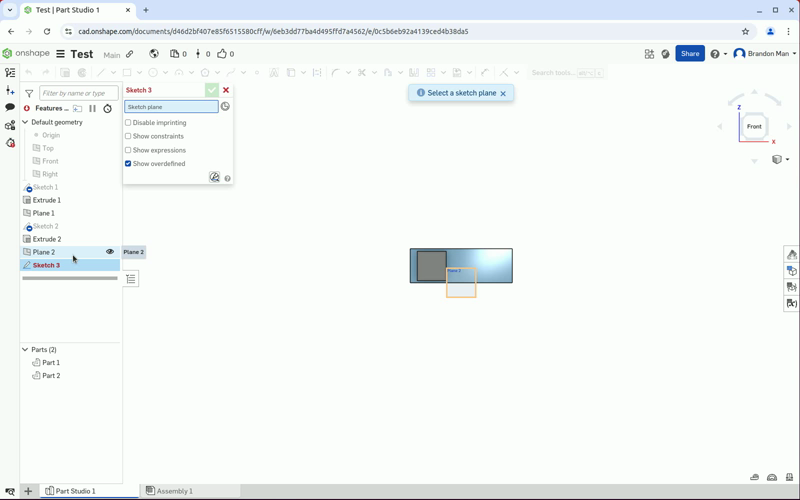
click(73, 254)
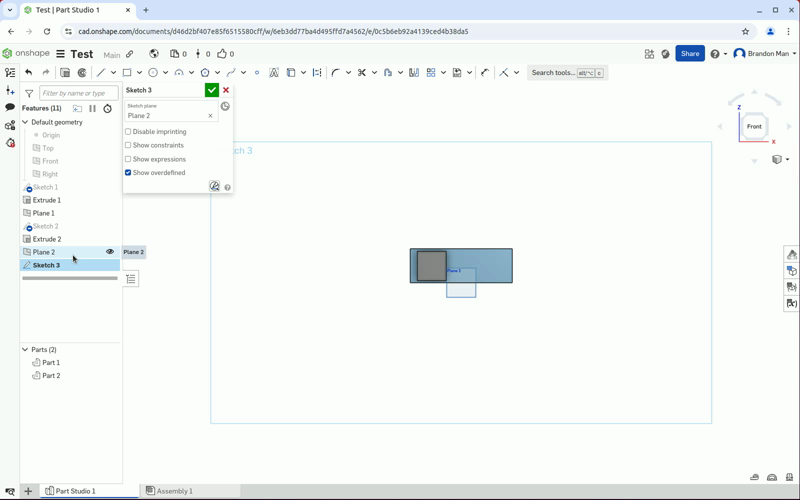
mouse_move(73, 352)
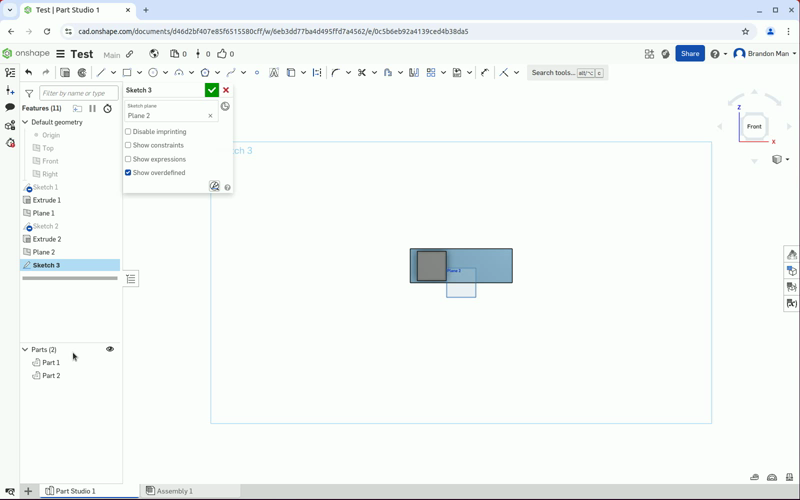
key(y)
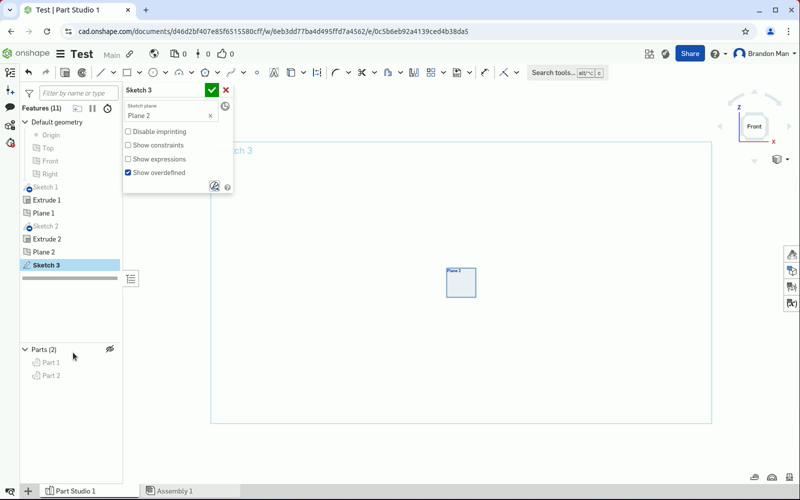
key(c)
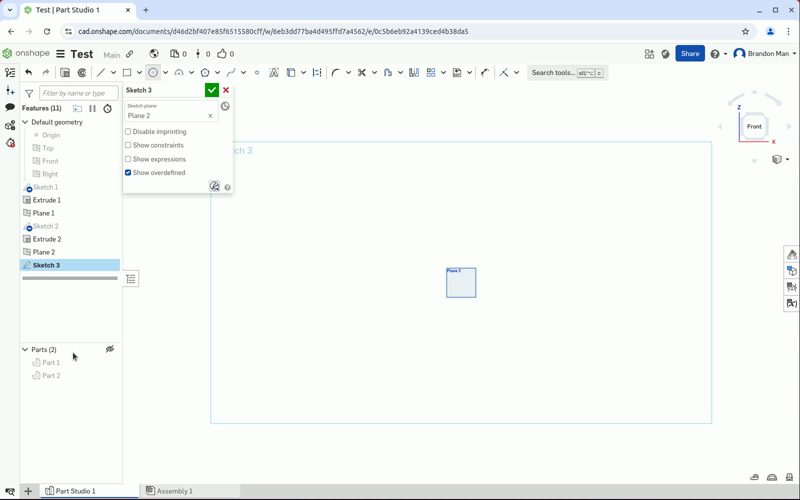
key_down(shift)
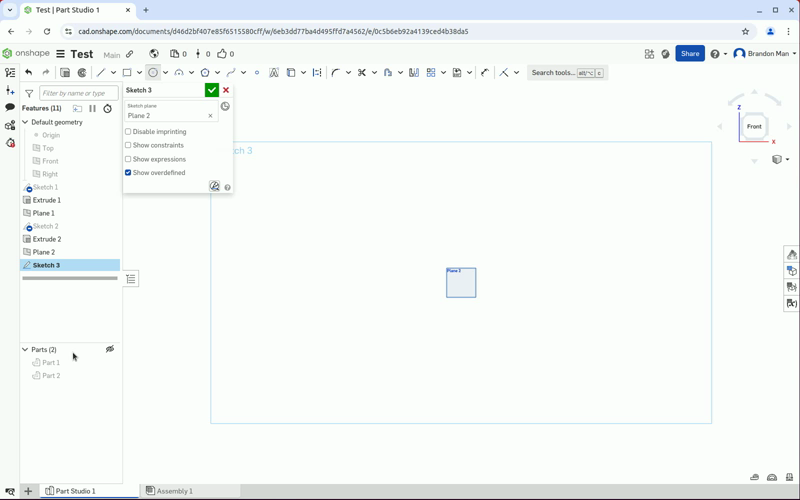
mouse_move(431, 266)
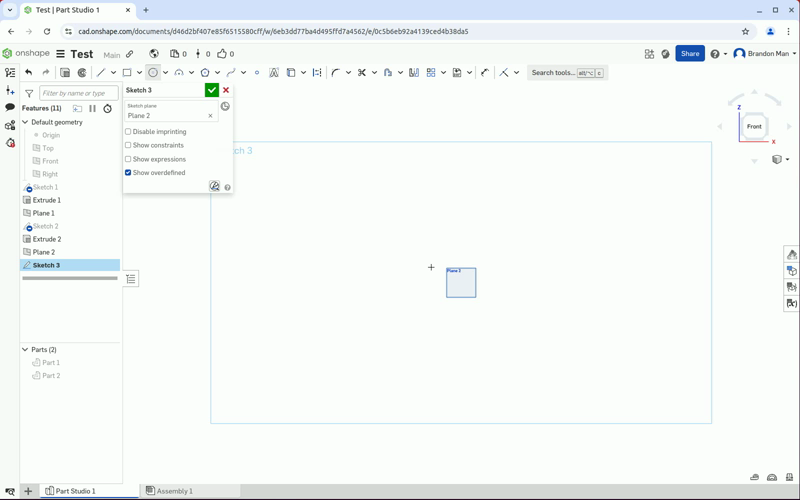
click(431, 266)
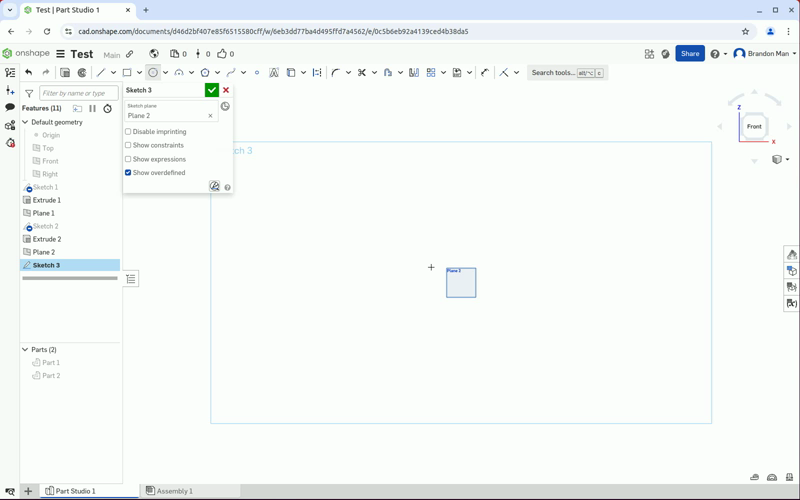
key_up(shift)
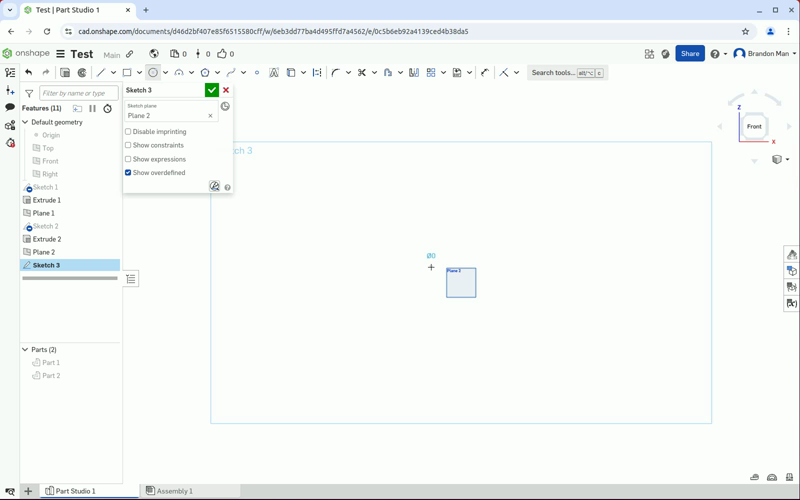
mouse_move(445, 266)
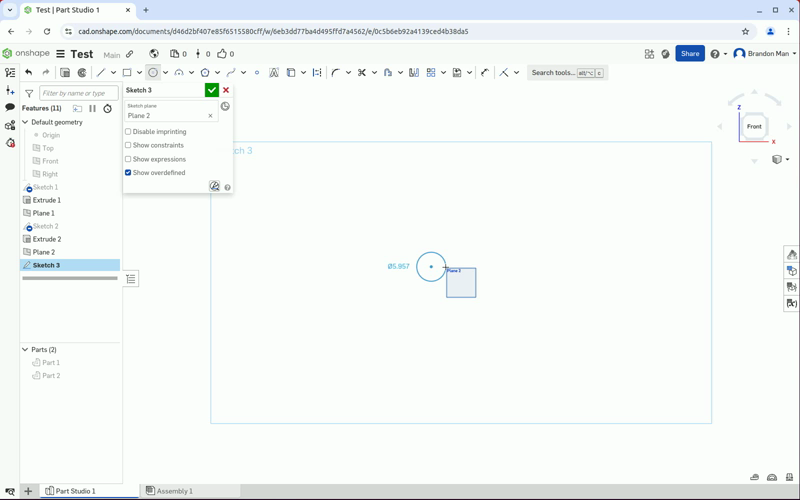
click(445, 266)
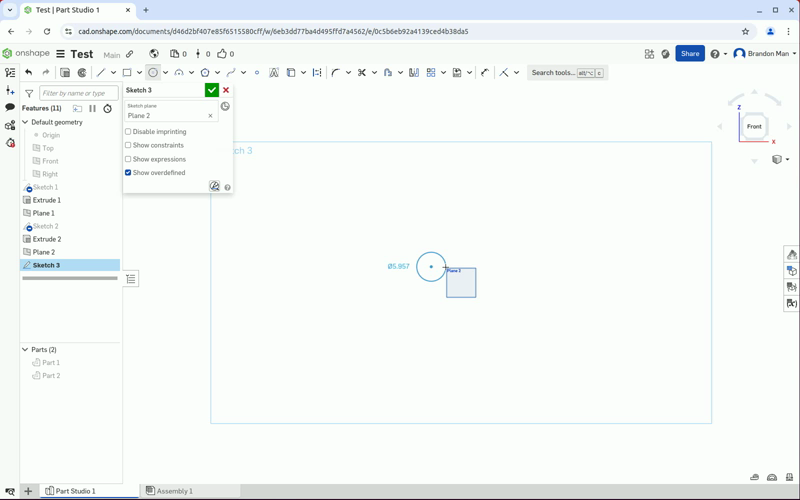
key(esc)
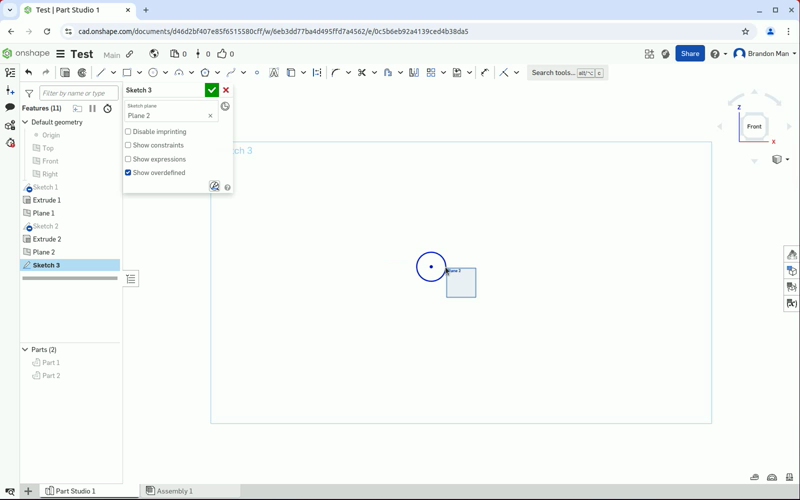
mouse_move(428, 268)
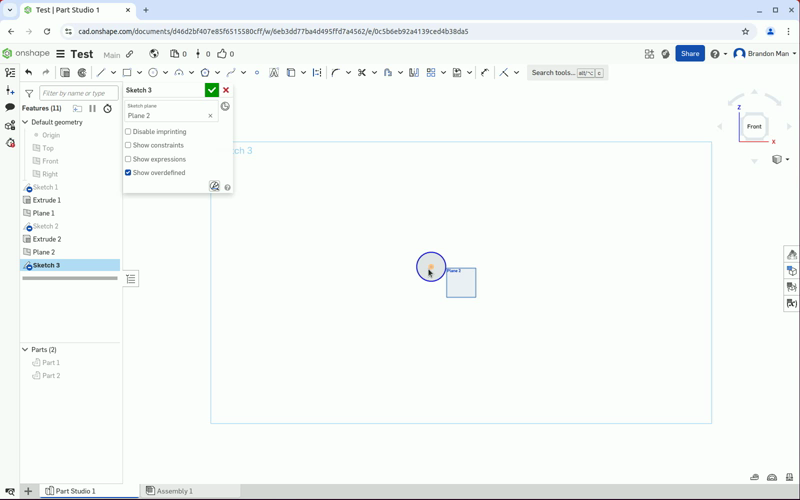
scroll(6)
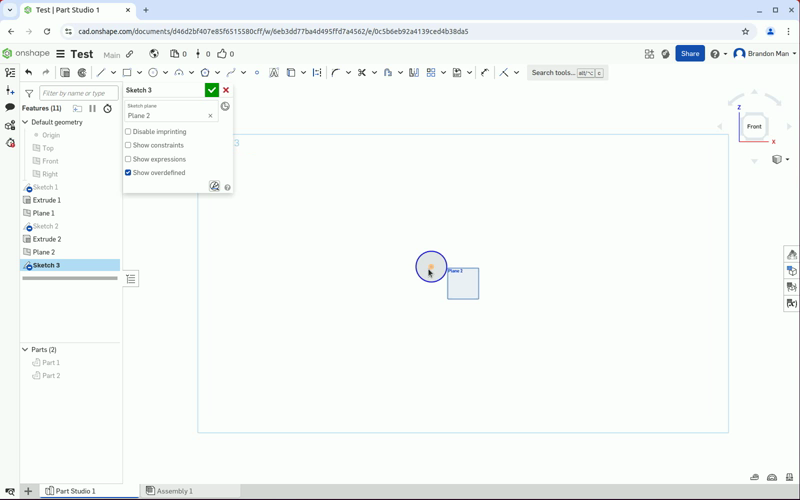
scroll(6)
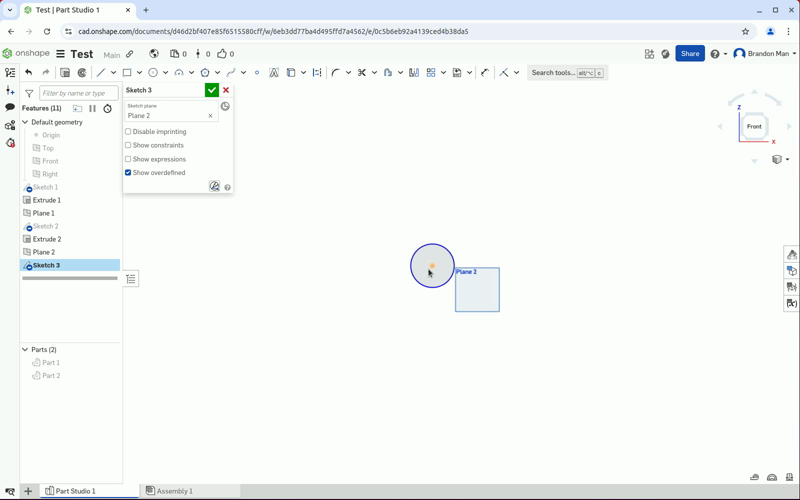
scroll(6)
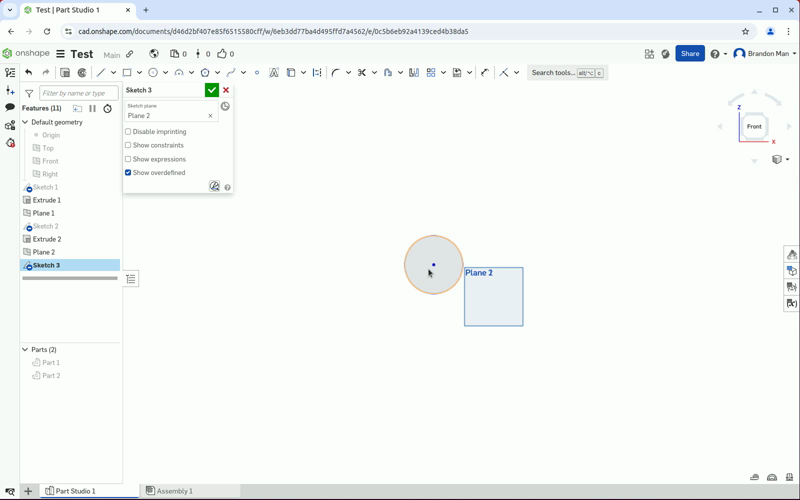
scroll(6)
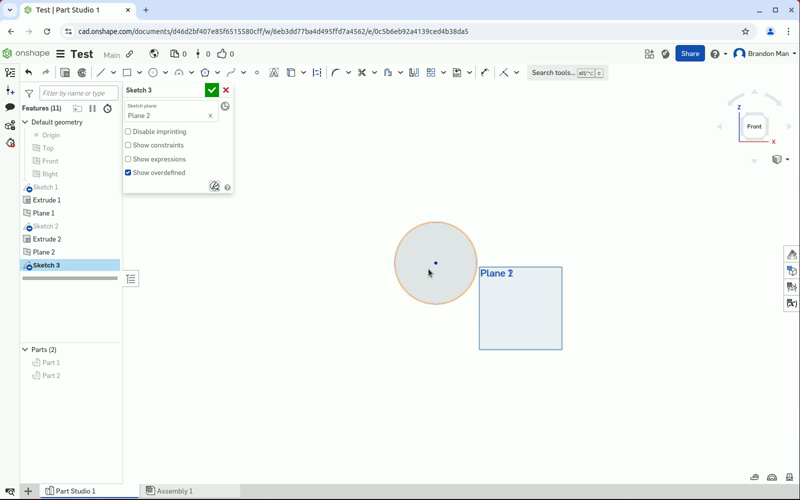
scroll(6)
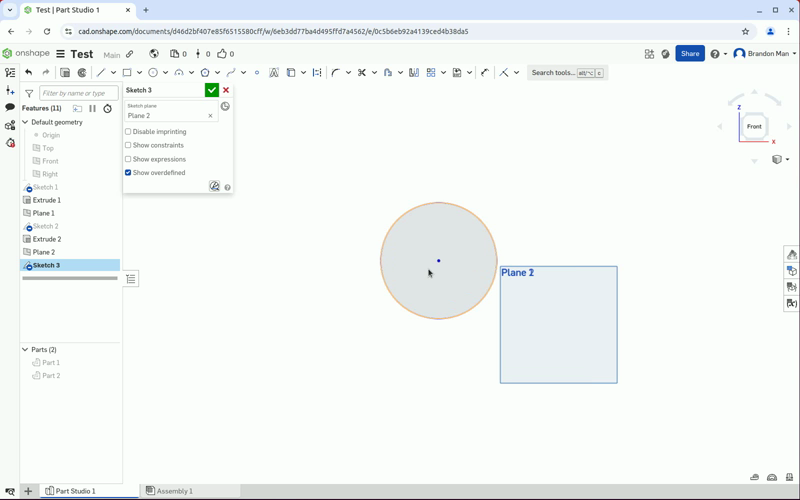
scroll(6)
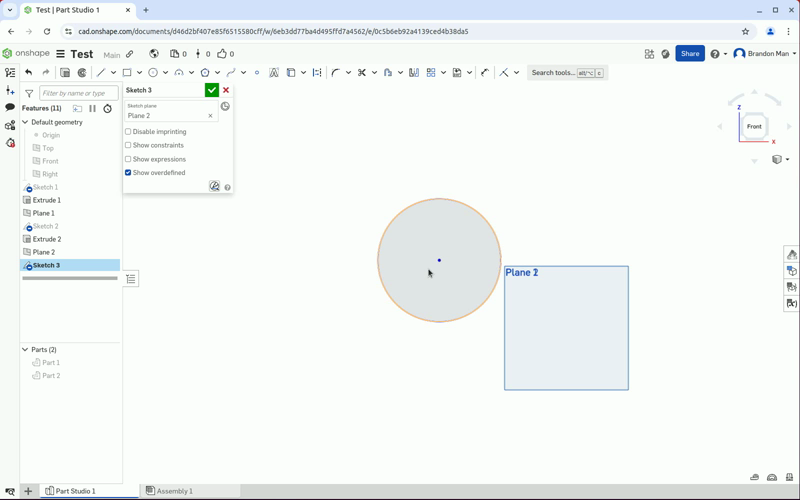
scroll(6)
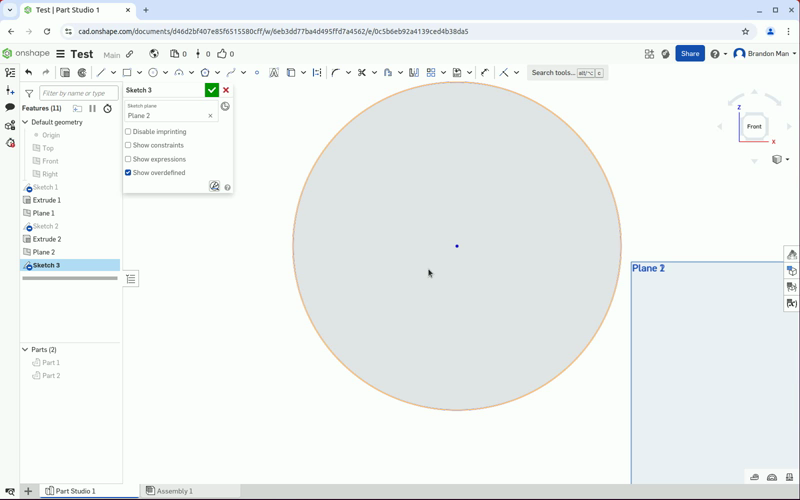
click(428, 268)
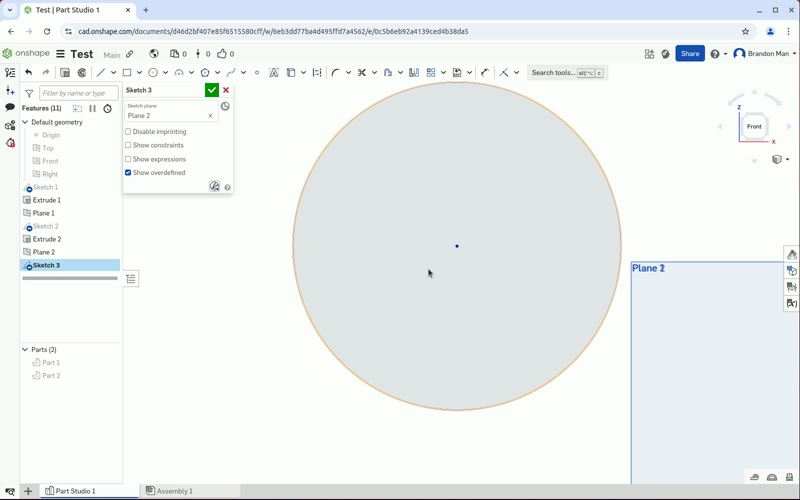
scroll(-6)
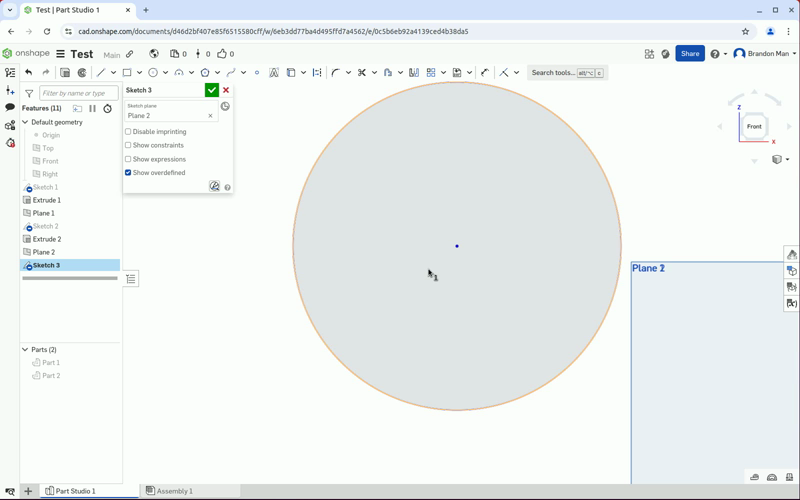
scroll(-6)
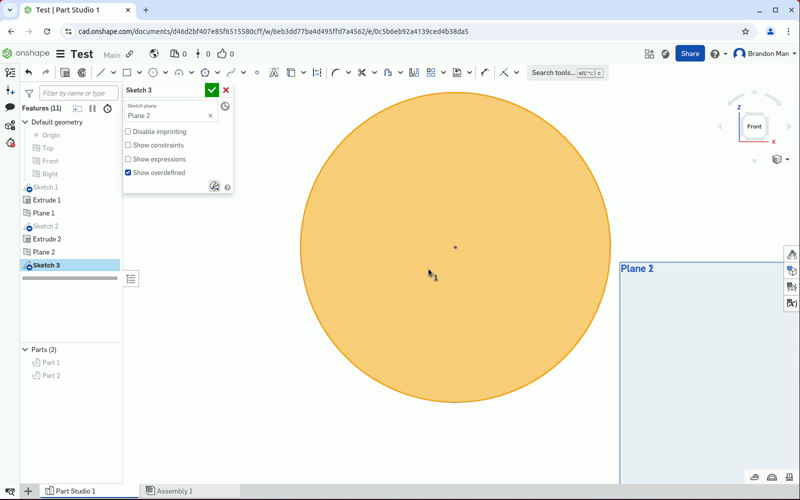
scroll(-6)
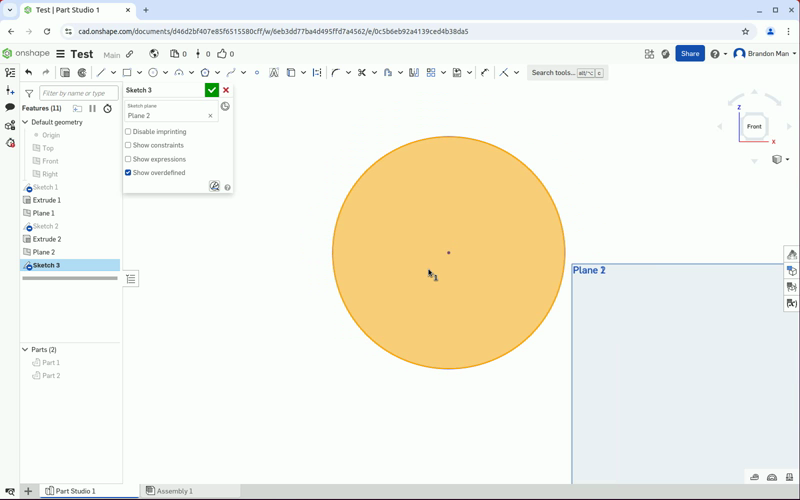
scroll(-6)
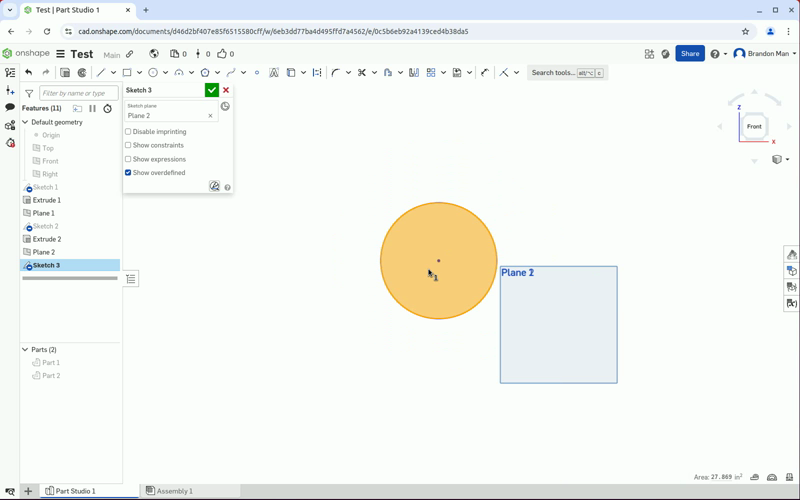
scroll(-6)
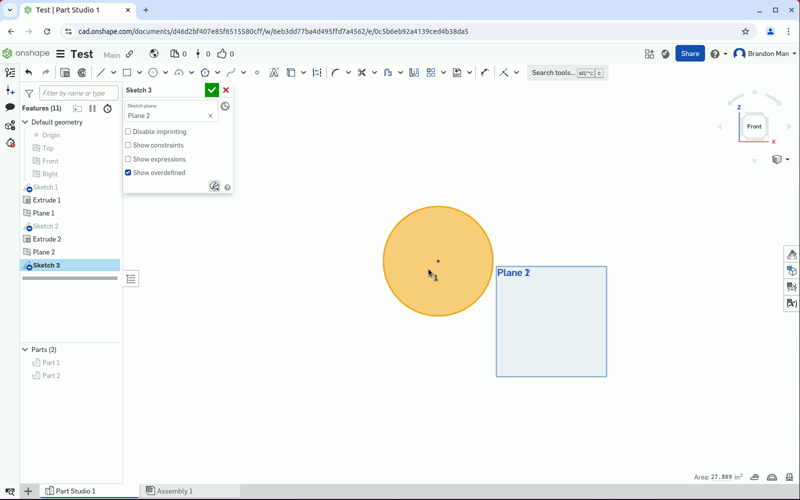
scroll(-6)
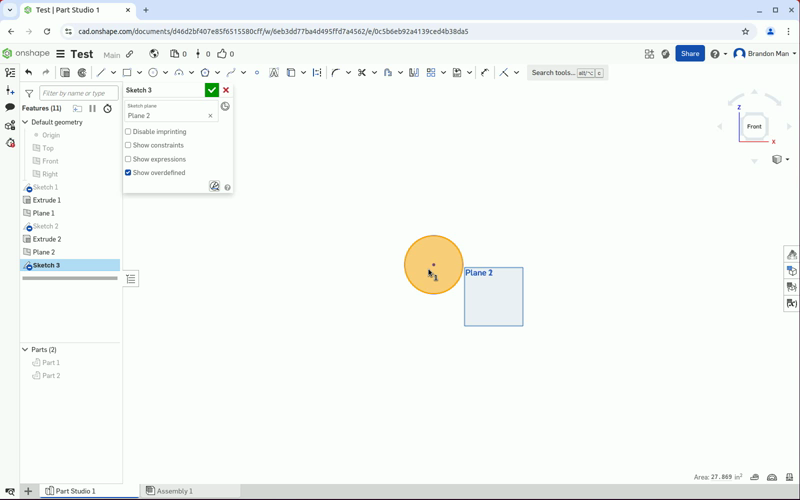
scroll(-6)
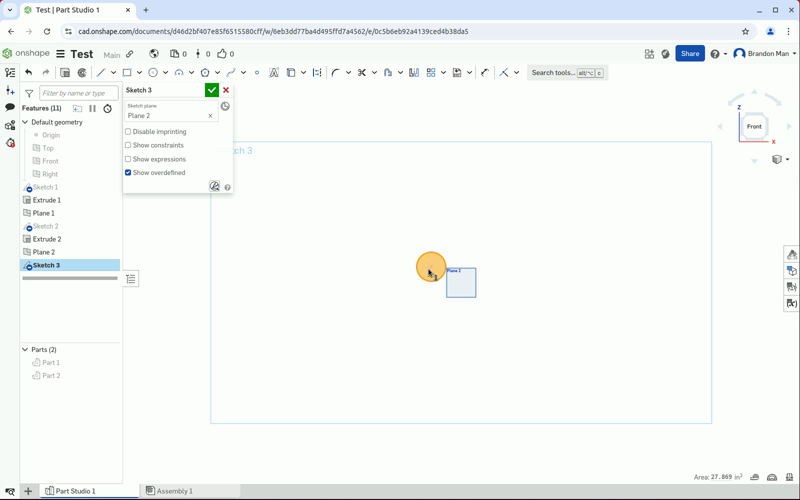
mouse_move(73, 352)
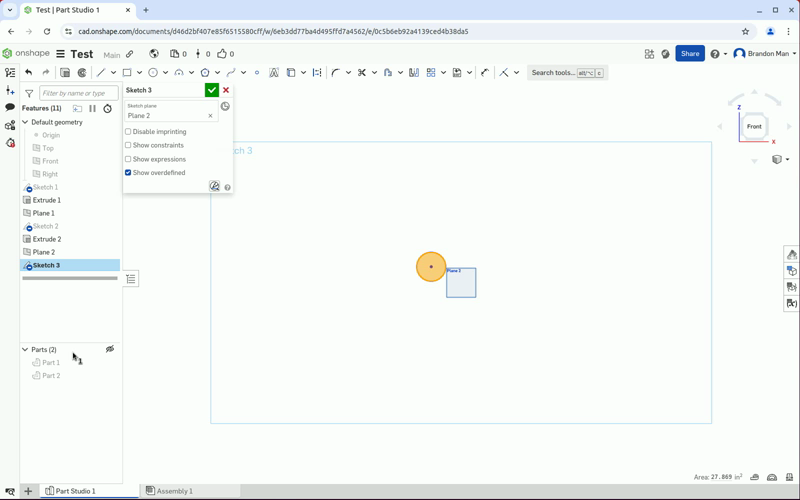
key(shift+y)
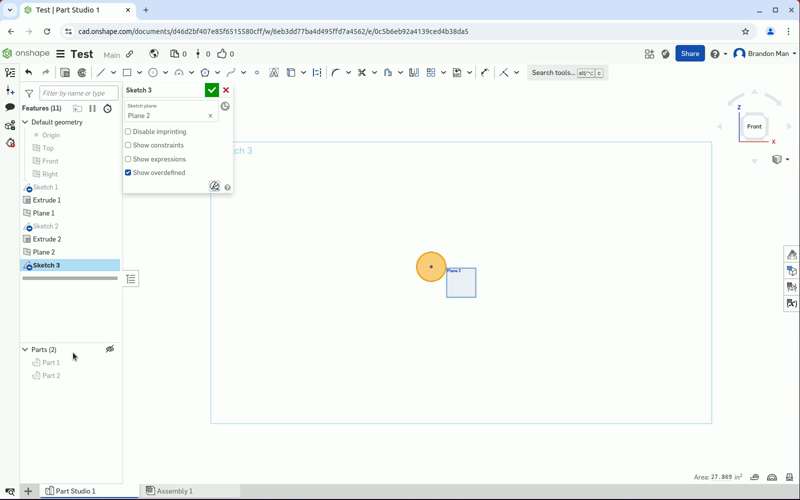
key(shift+e)
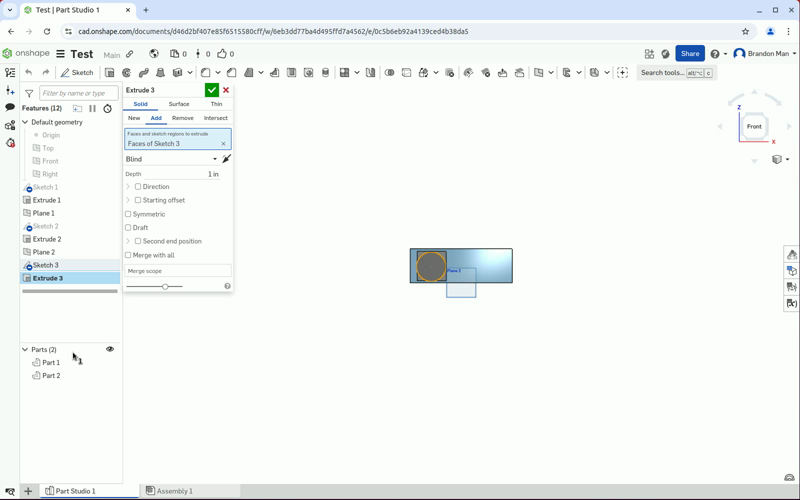
mouse_move(143, 106)
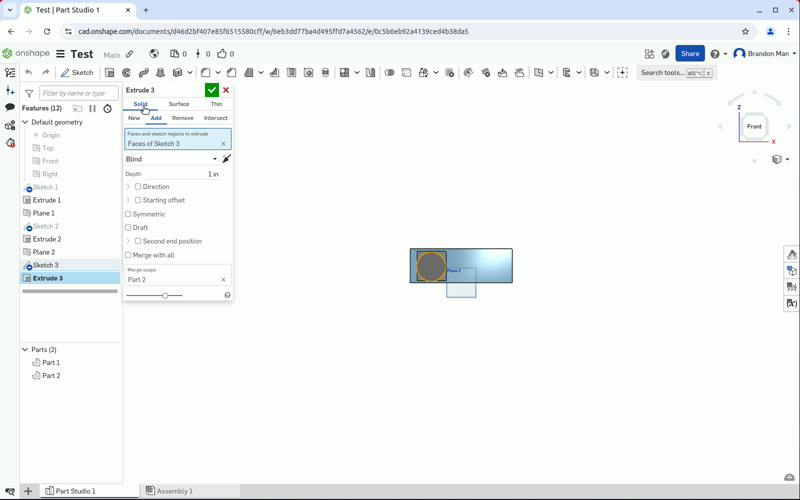
click(143, 106)
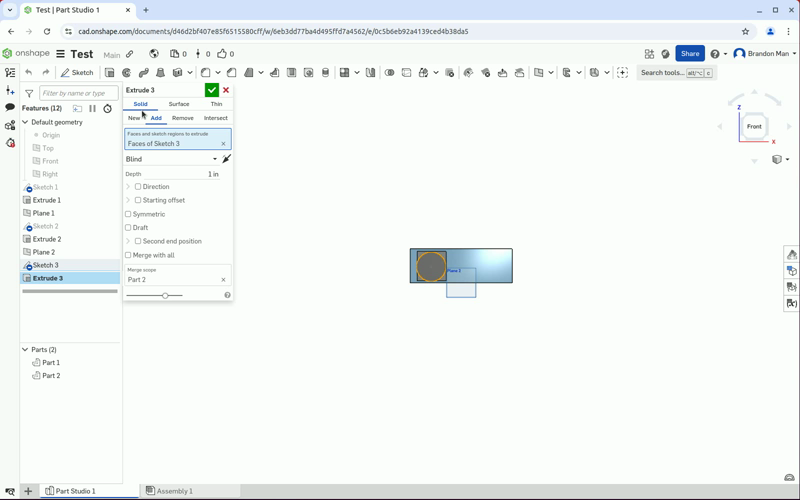
mouse_move(137, 120)
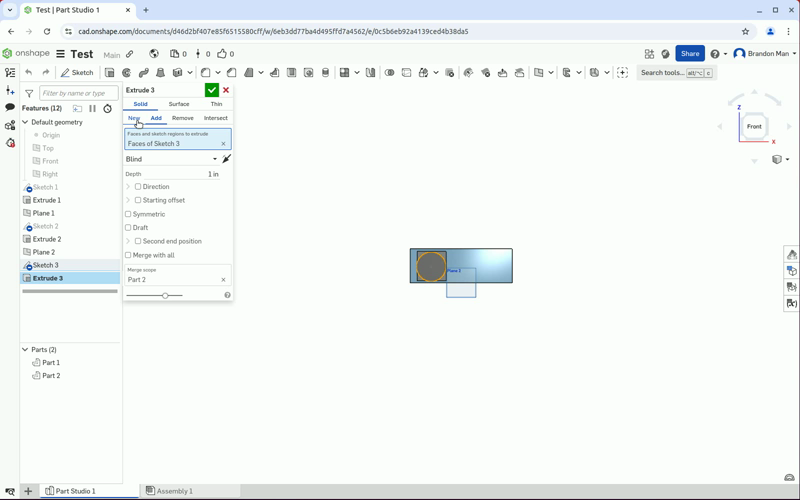
click(137, 120)
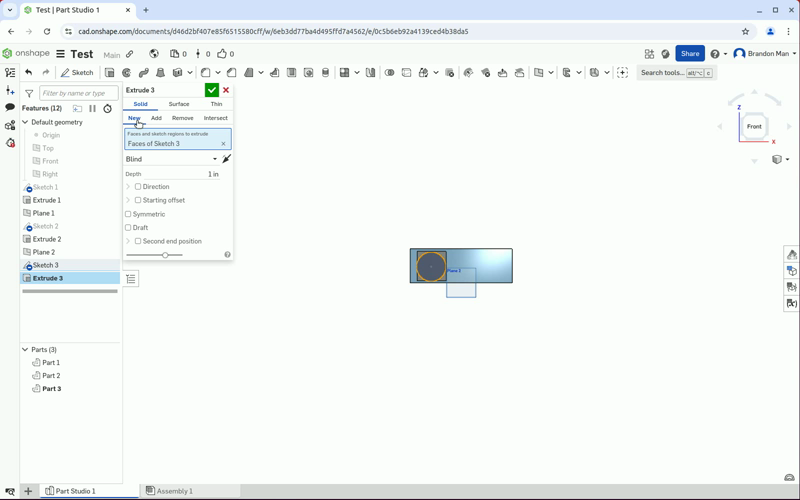
key(tab, 4)
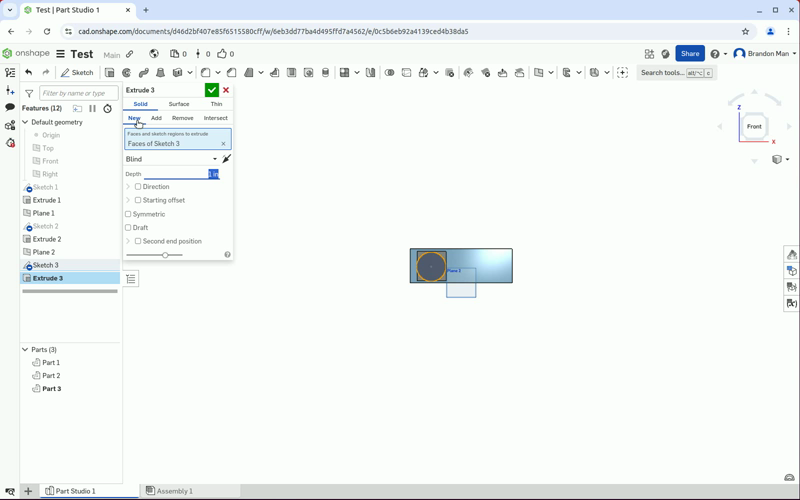
text(6.981)
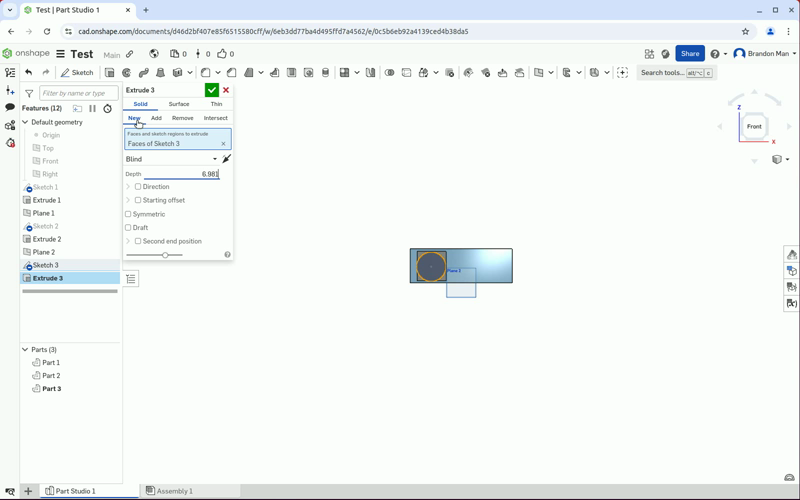
key(enter)
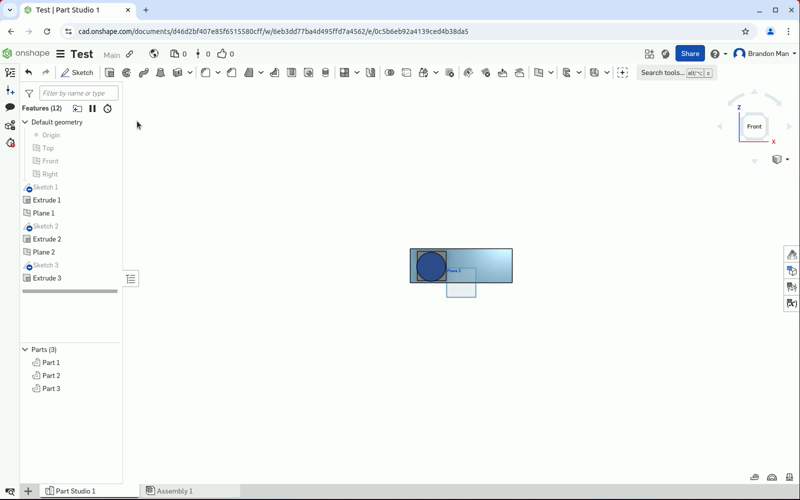
key(shift+h)
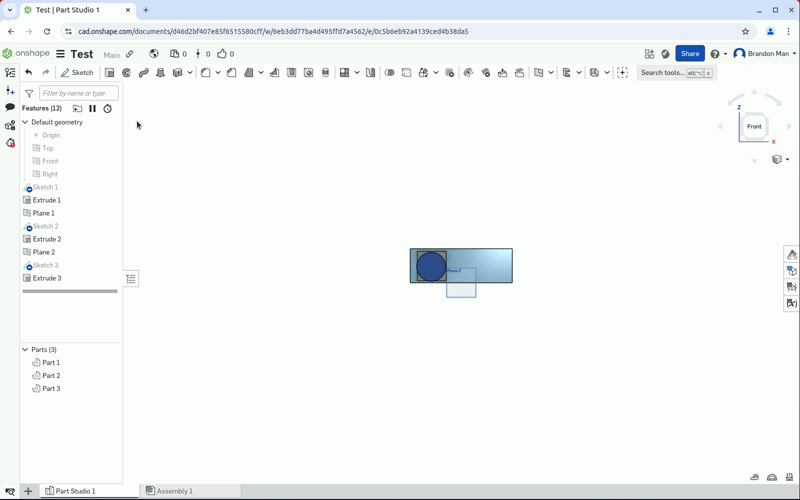
key(shift+h)
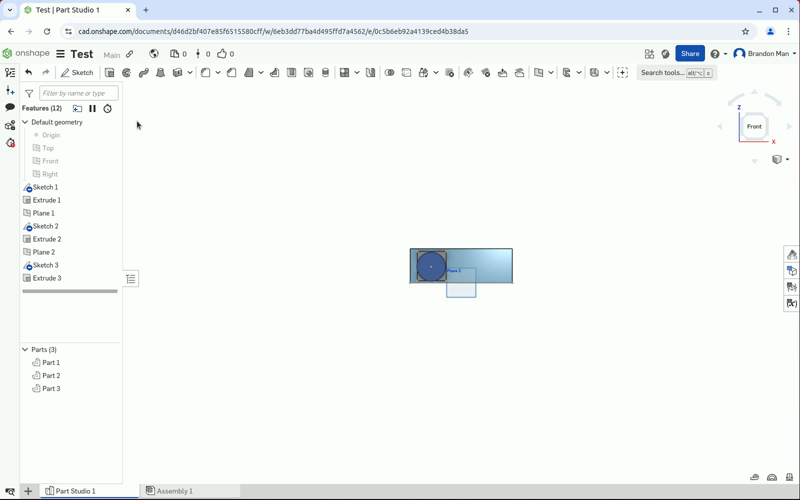
key(shift+7)
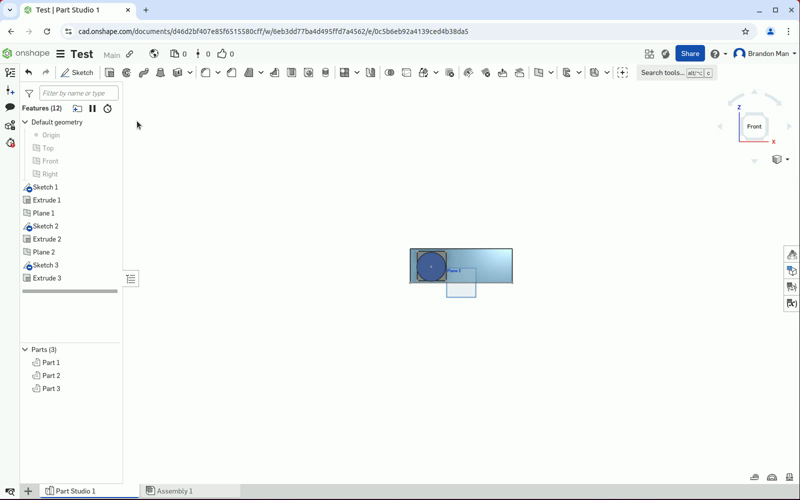
key(left, 2)
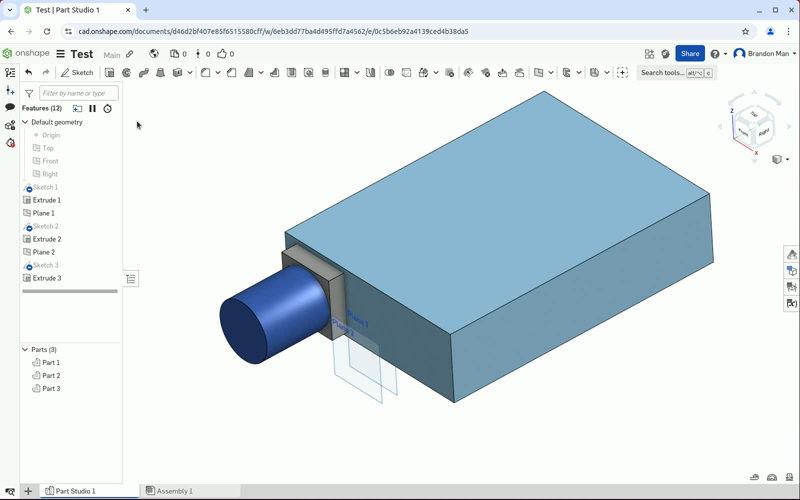
key(down, 2)
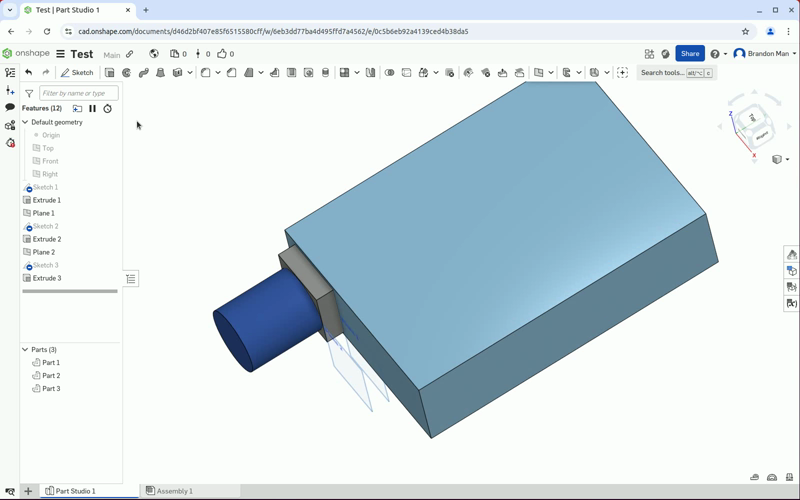
key(up, 2)
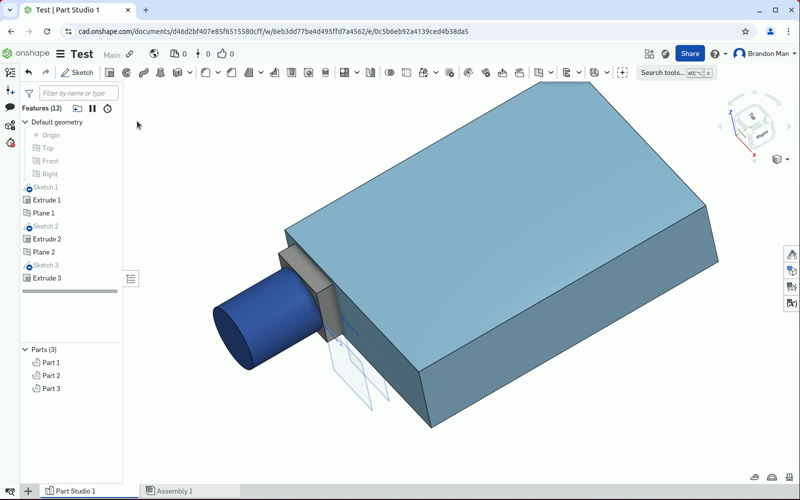
key(right, 2)
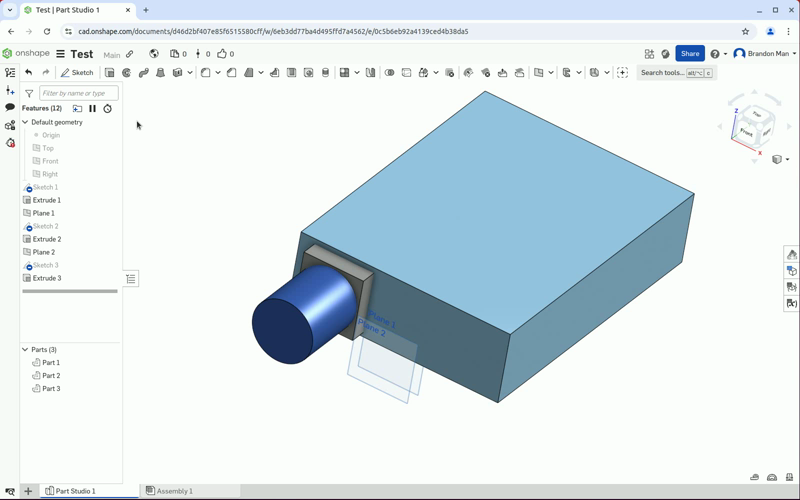
mouse_move(73, 189)
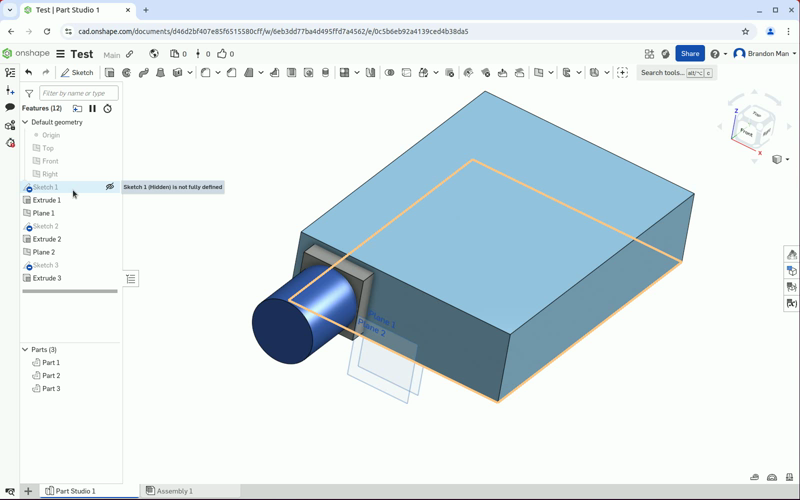
click(73, 189)